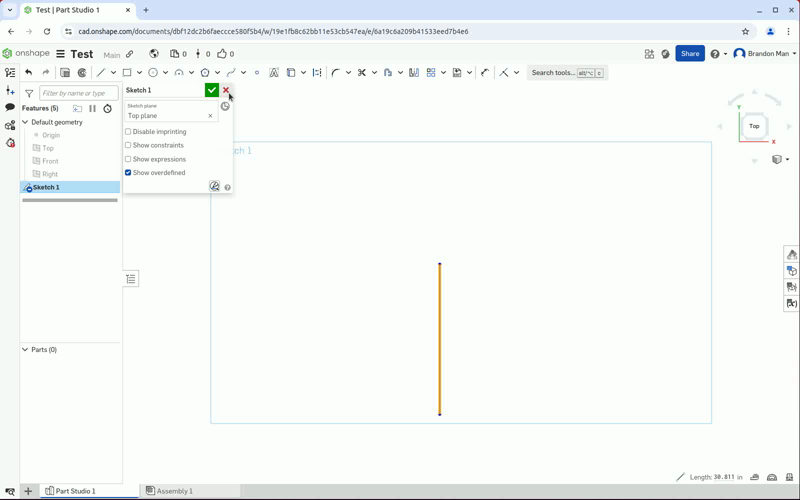
key(shift+h)
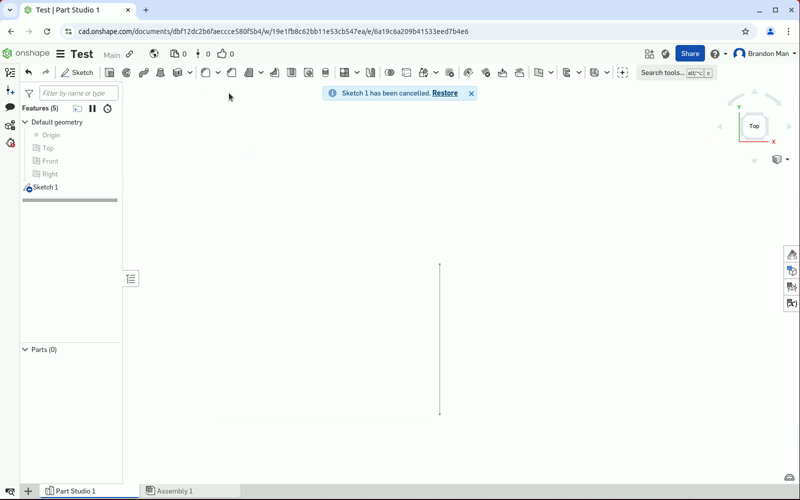
key(shift+s)
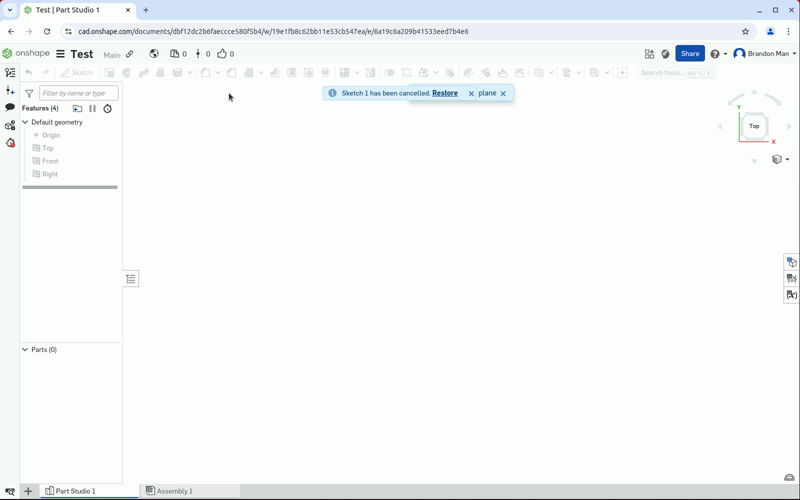
mouse_move(73, 150)
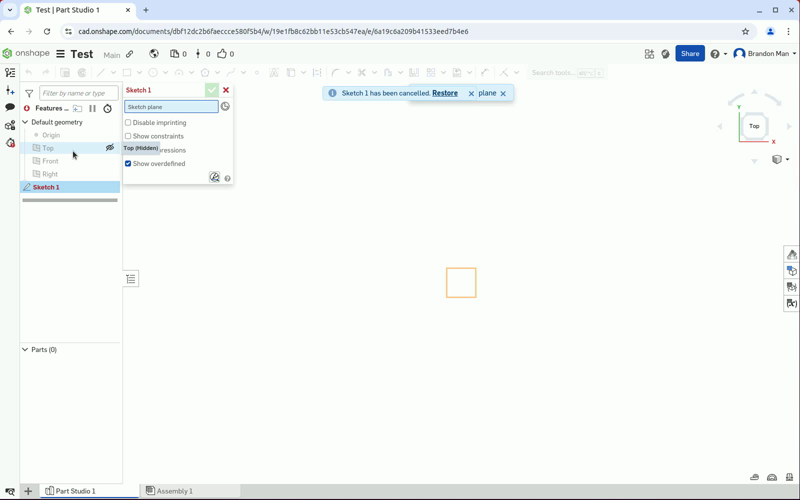
click(73, 150)
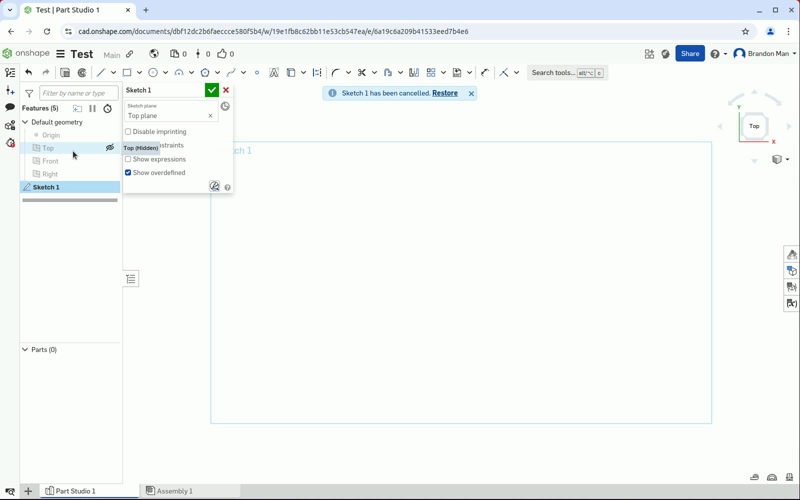
mouse_move(73, 352)
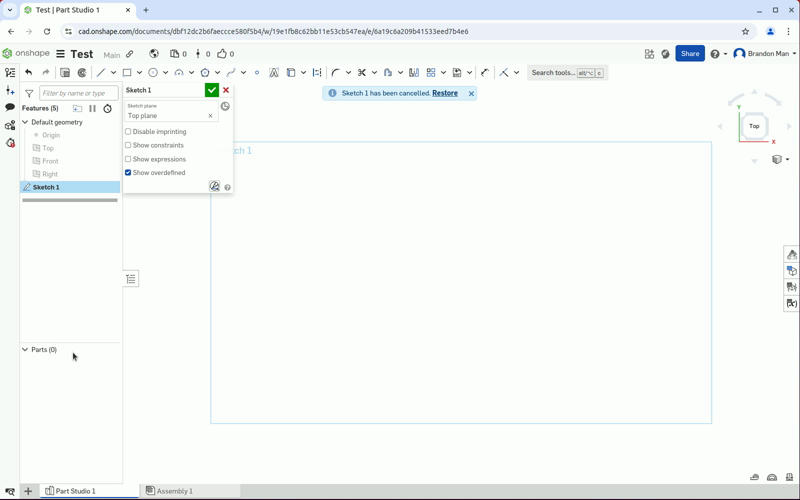
key(y)
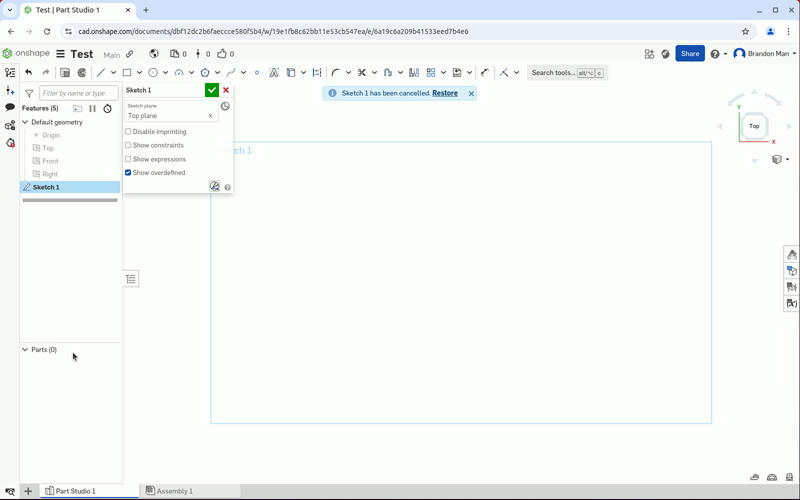
key(c)
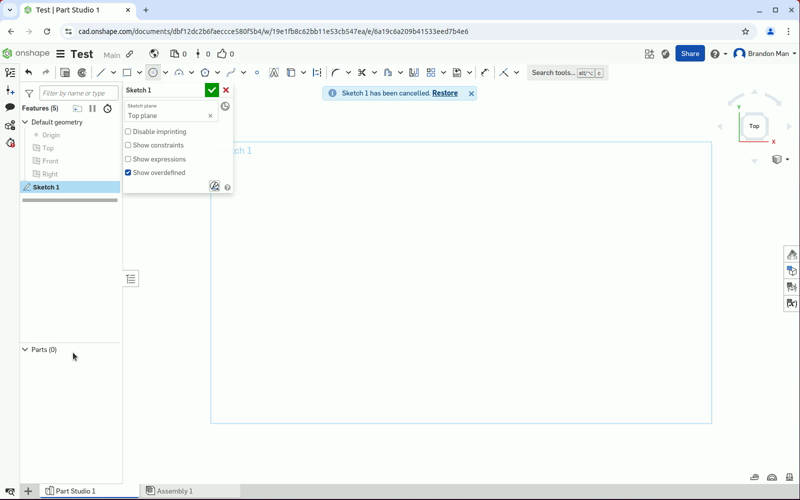
key_down(shift)
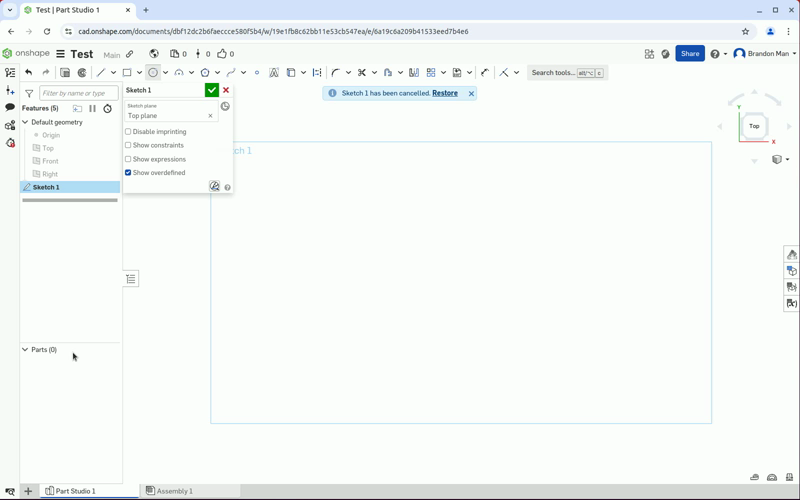
mouse_move(392, 282)
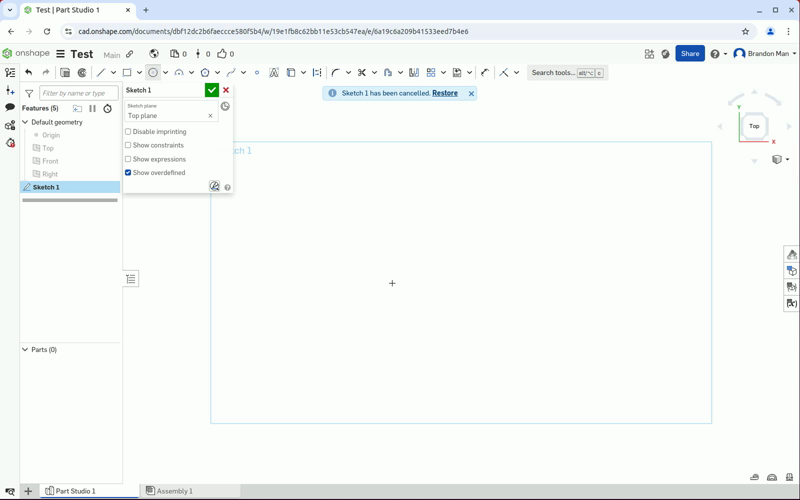
click(392, 282)
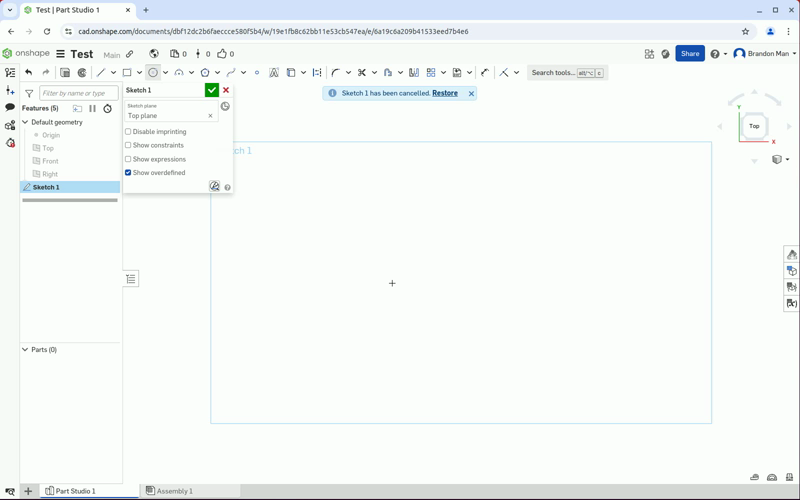
key_up(shift)
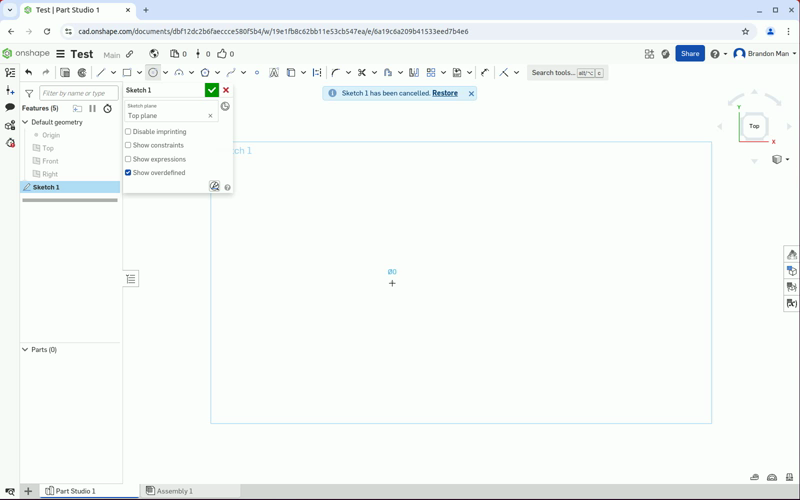
mouse_move(435, 282)
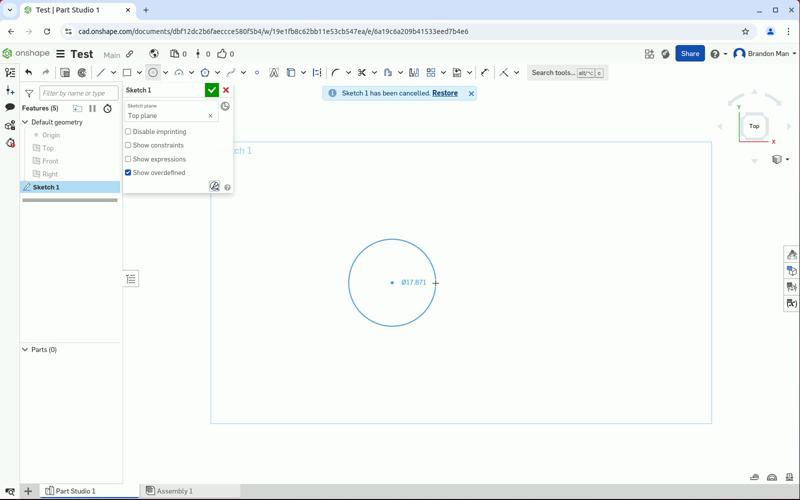
click(435, 282)
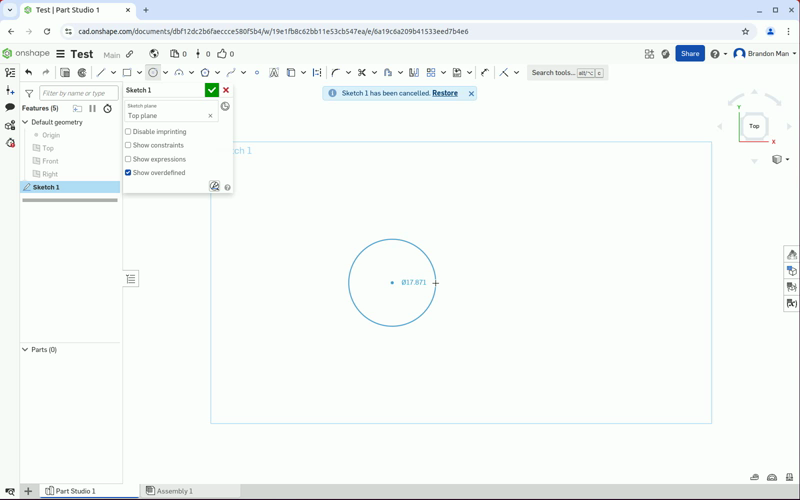
key(esc)
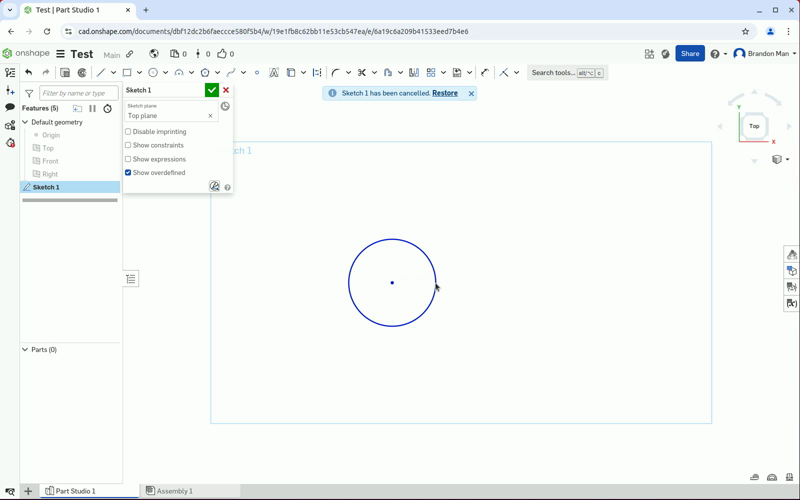
key(c)
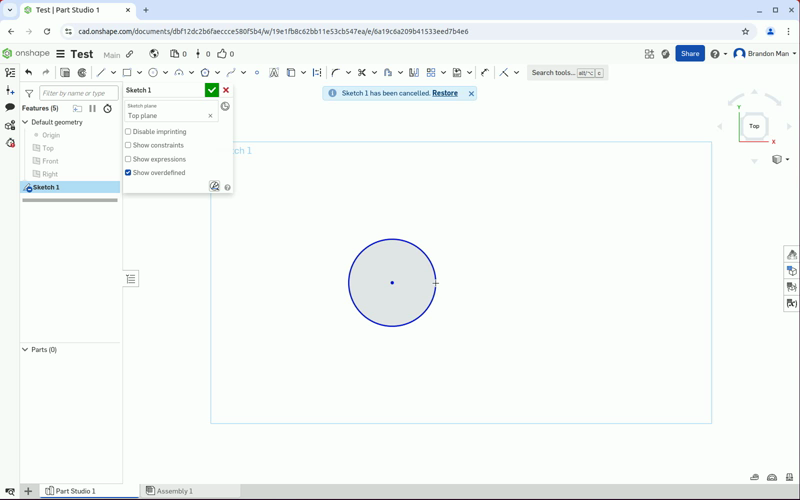
key_down(shift)
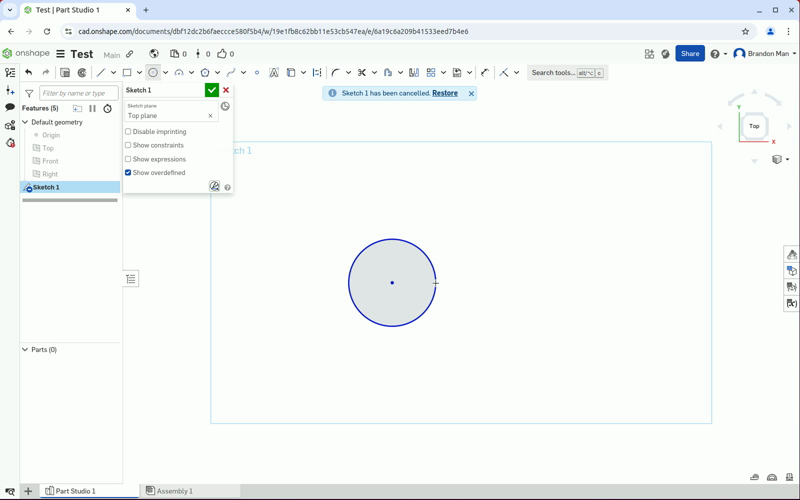
mouse_move(392, 282)
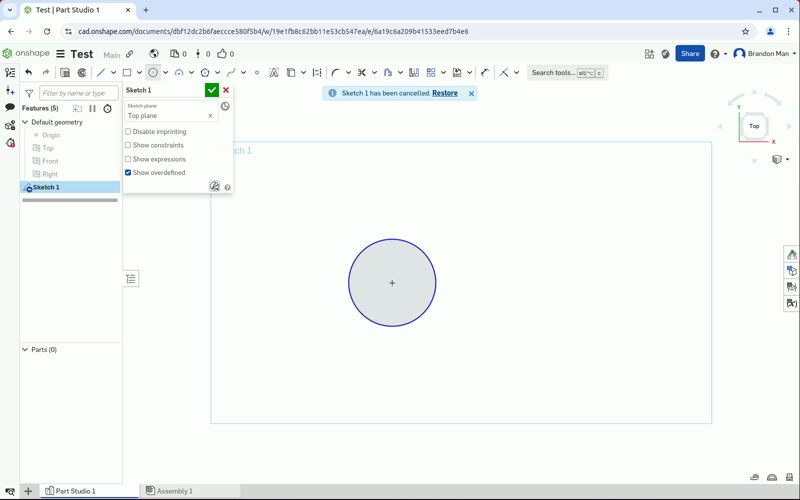
click(392, 282)
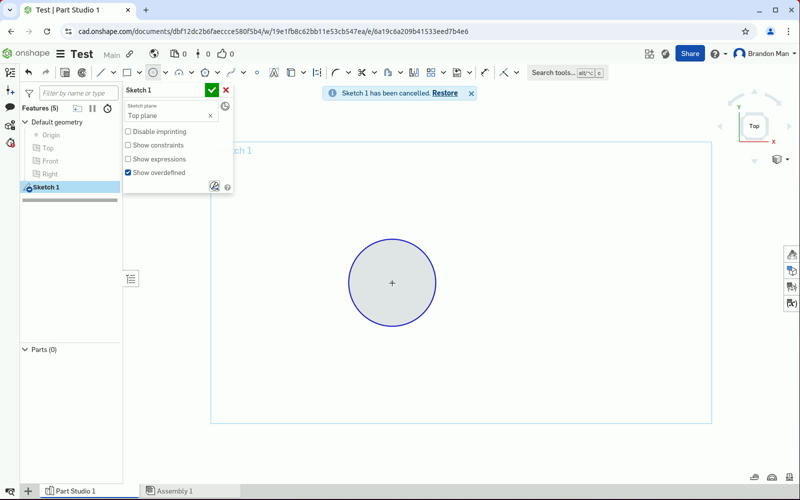
key_up(shift)
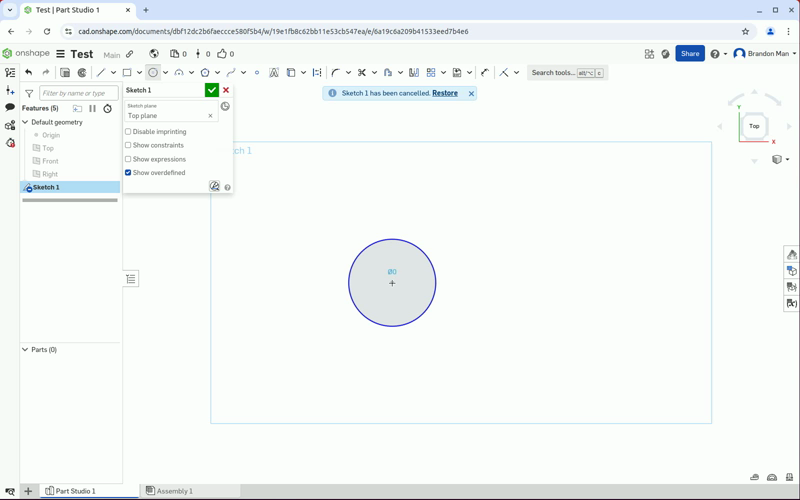
mouse_move(415, 282)
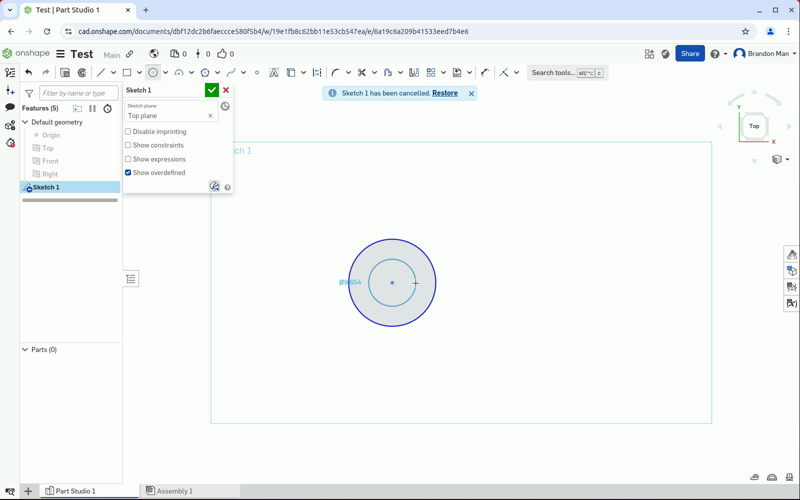
click(415, 282)
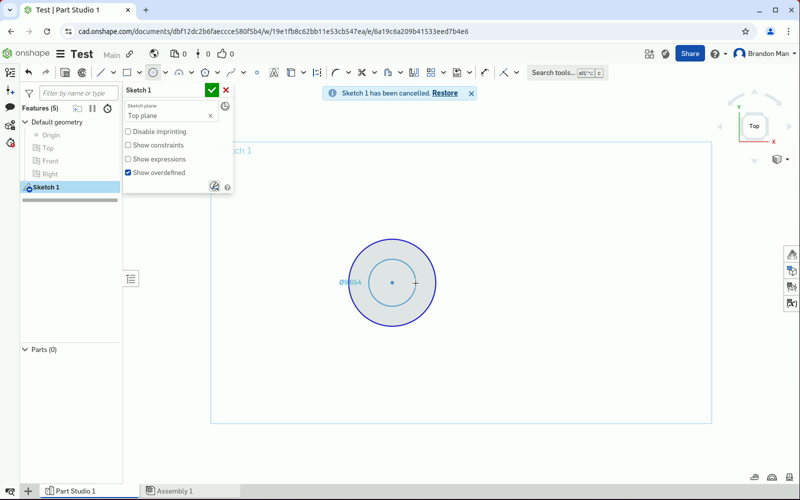
key(esc)
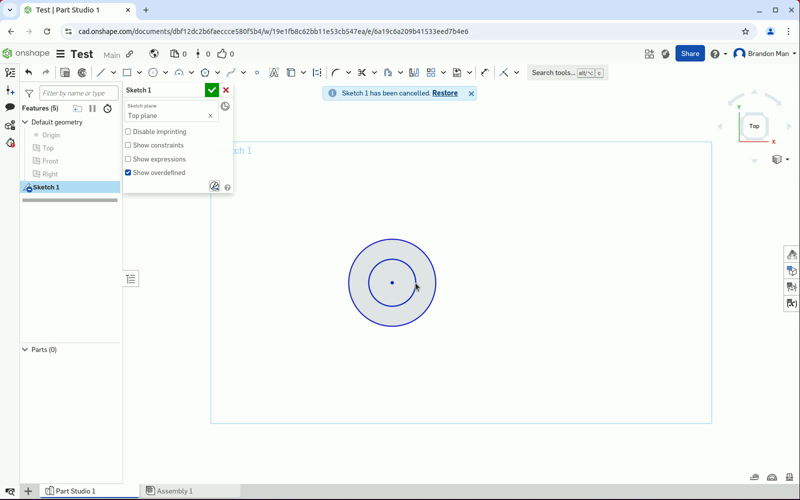
mouse_move(375, 308)
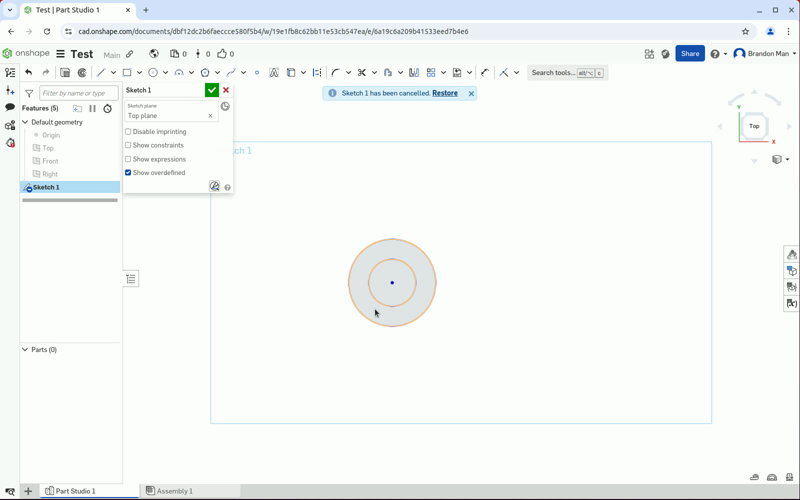
click(375, 308)
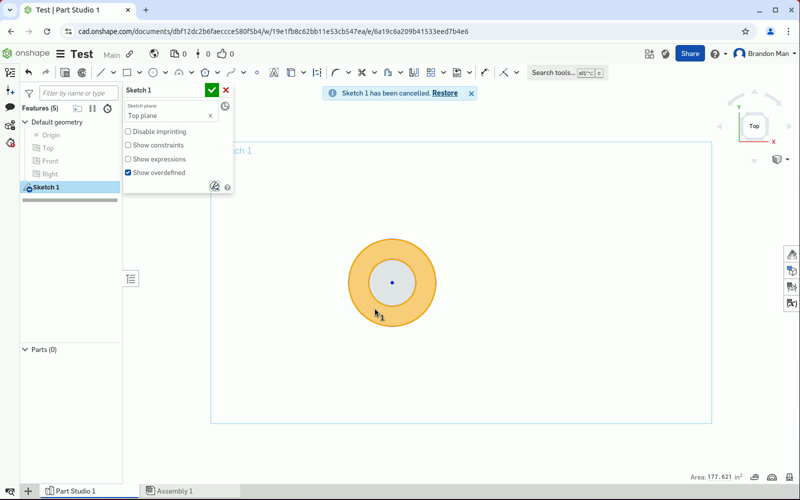
mouse_move(73, 352)
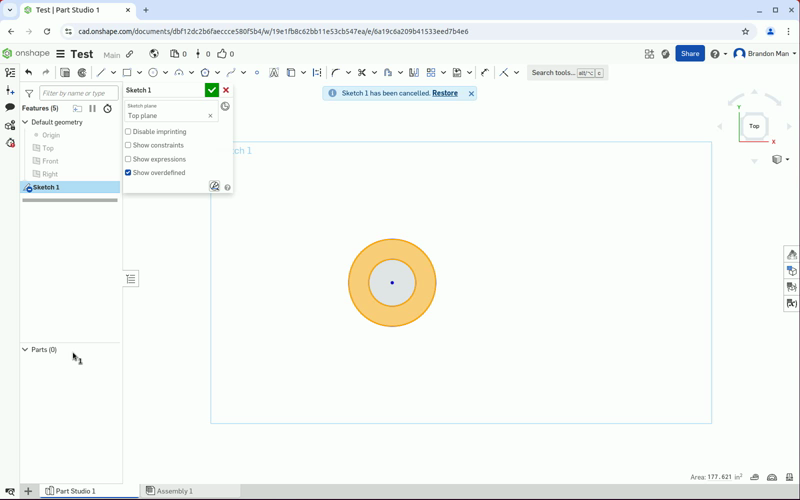
key(shift+y)
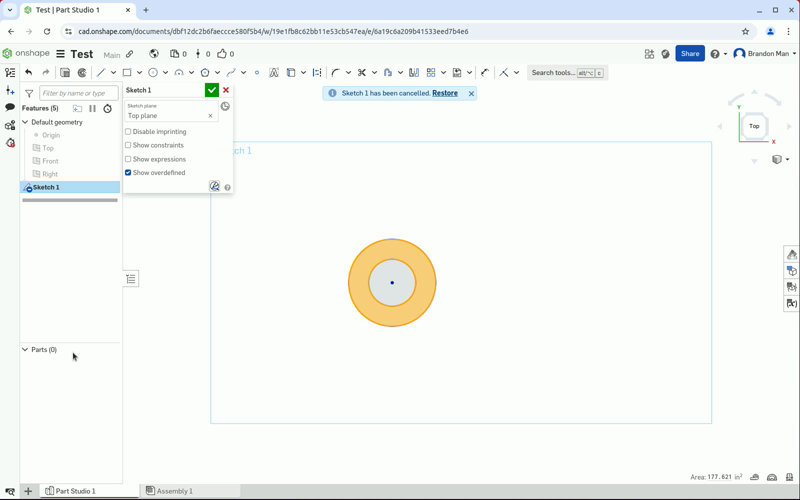
key(shift+e)
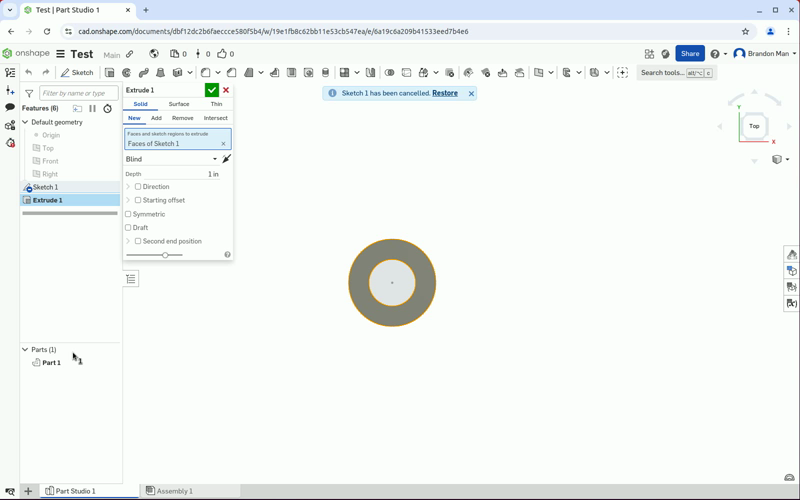
mouse_move(143, 106)
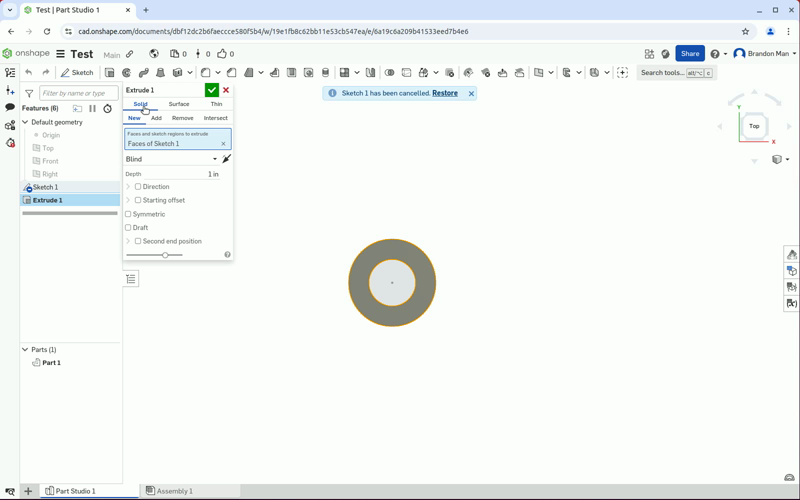
click(143, 106)
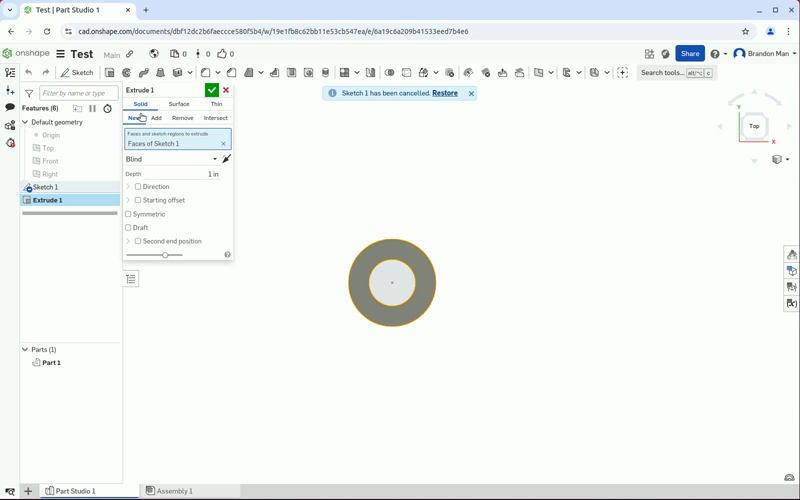
mouse_move(137, 120)
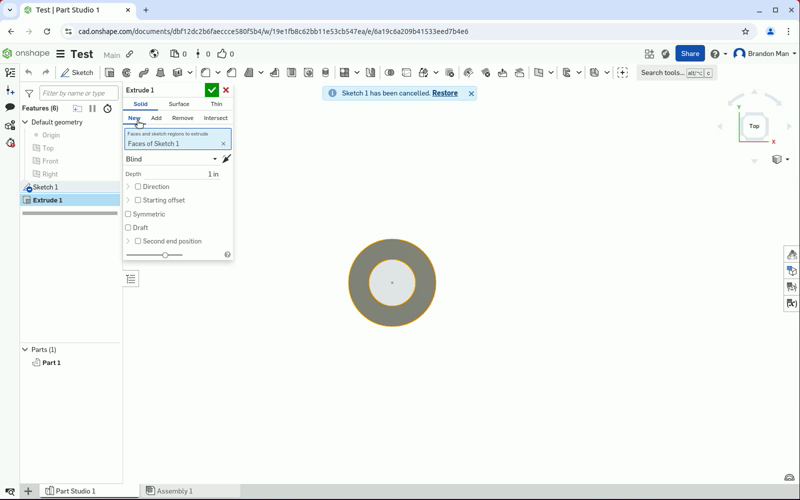
click(137, 120)
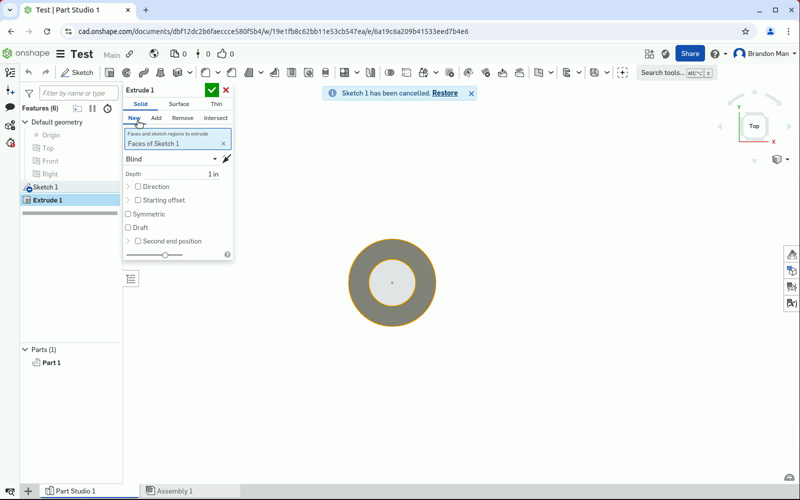
key(tab, 4)
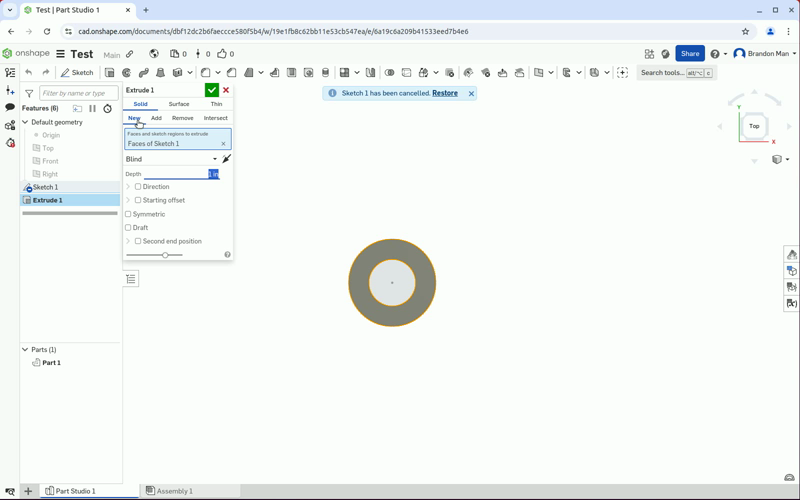
text(7.703)
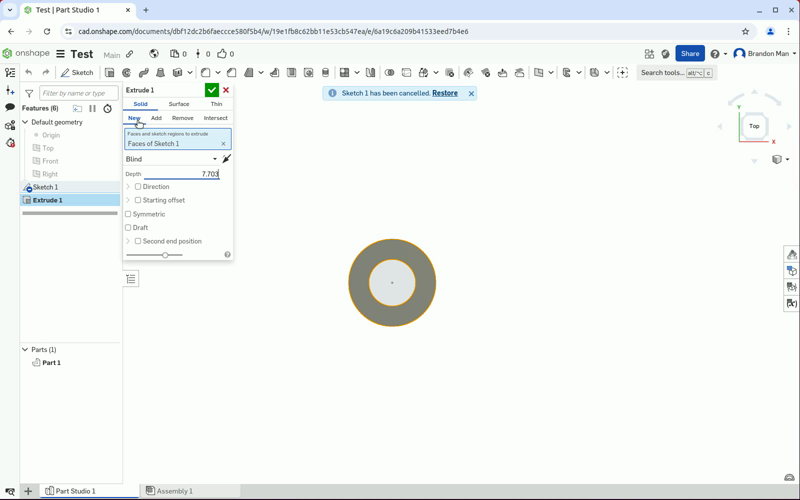
key(enter)
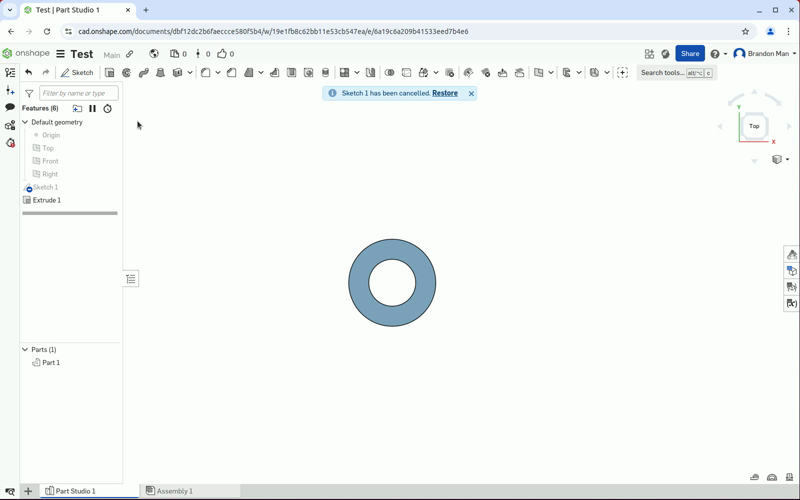
key(shift+h)
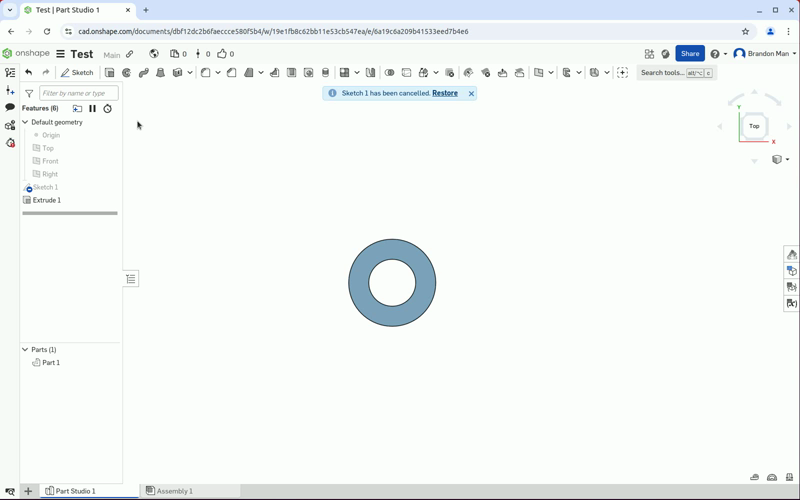
key(shift+h)
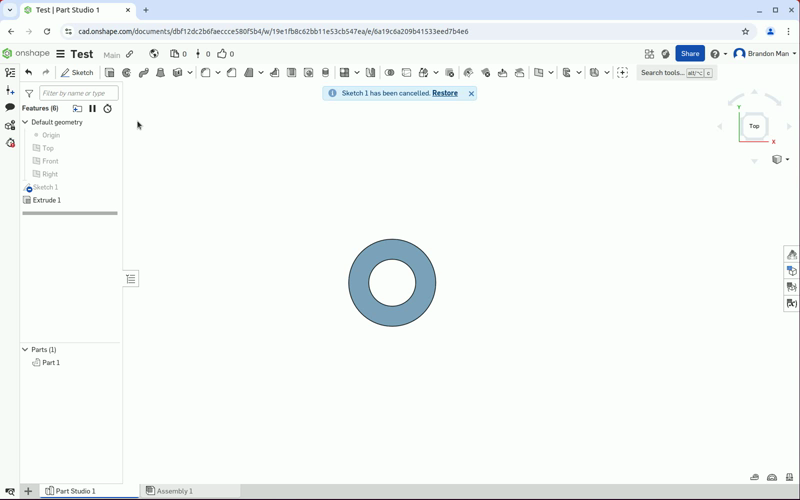
mouse_move(73, 189)
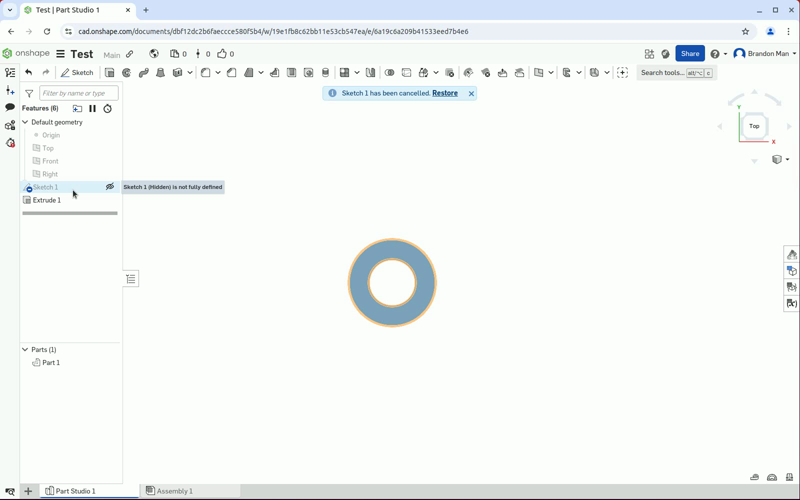
click(73, 189)
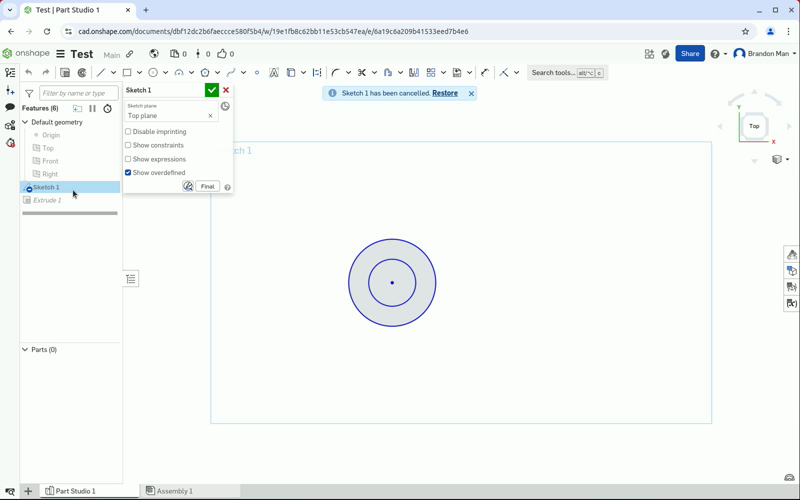
mouse_move(229, 92)
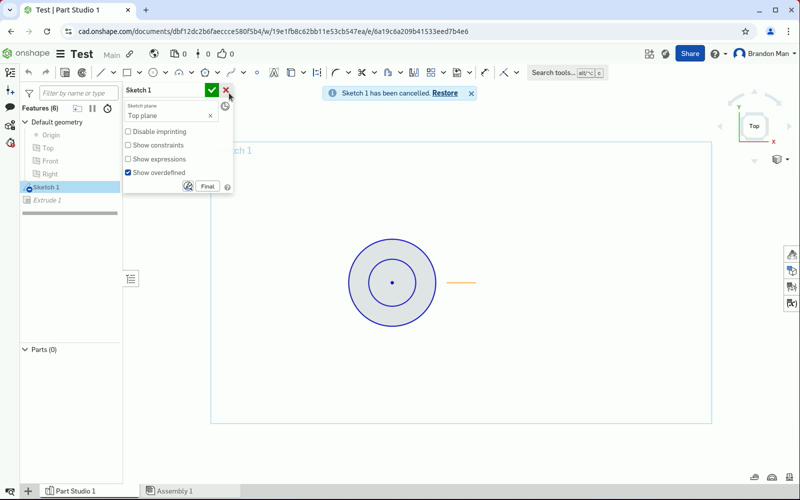
click(229, 92)
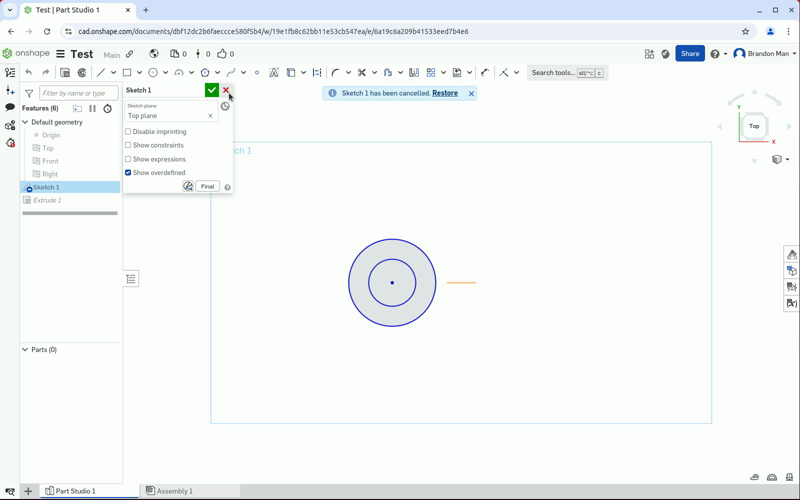
key(shift+s)
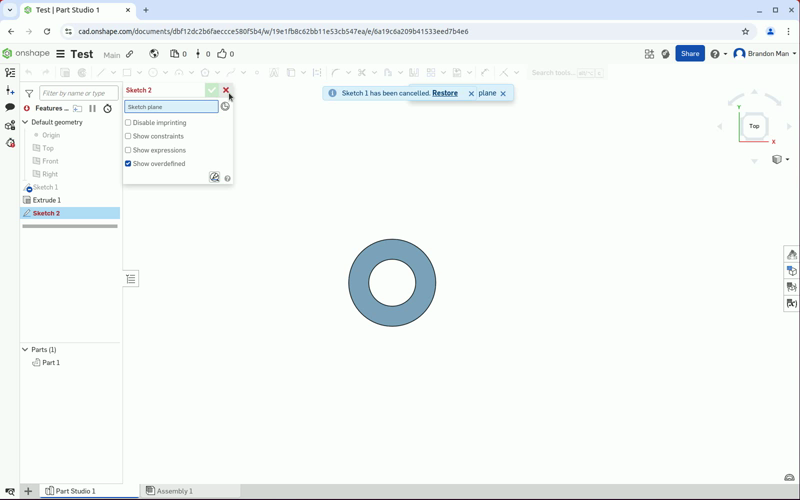
mouse_move(73, 150)
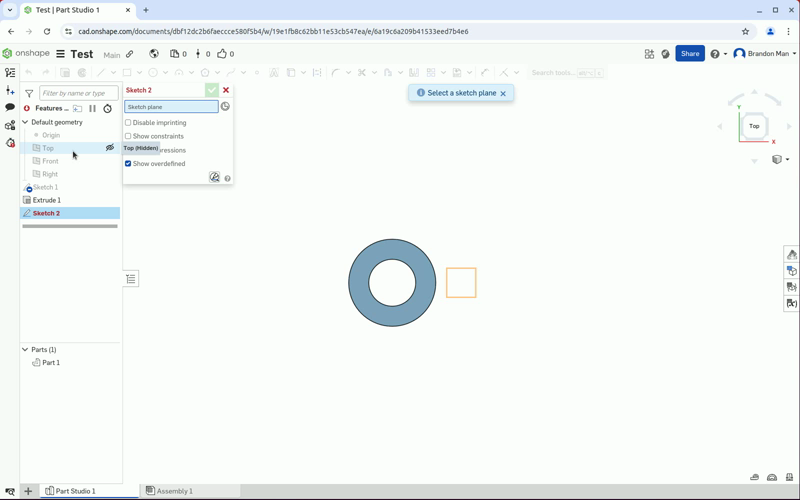
click(73, 150)
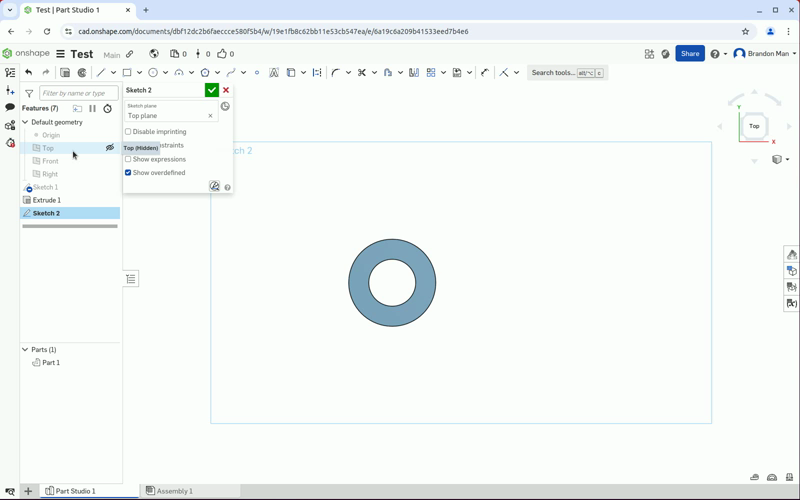
mouse_move(73, 352)
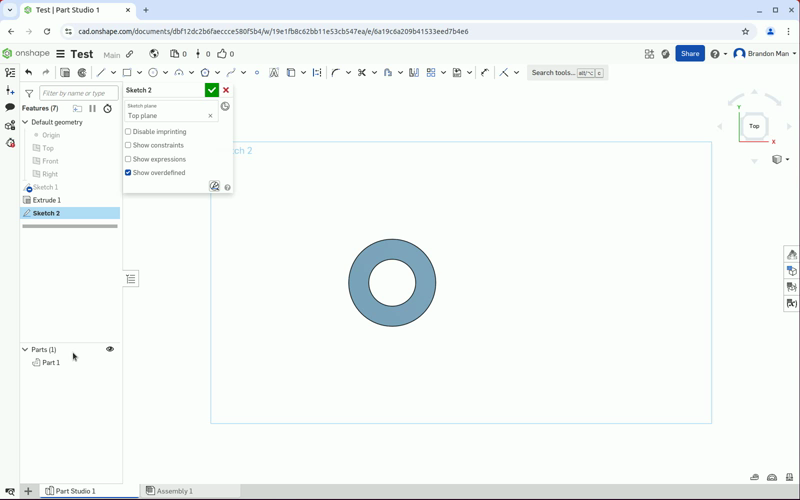
key(y)
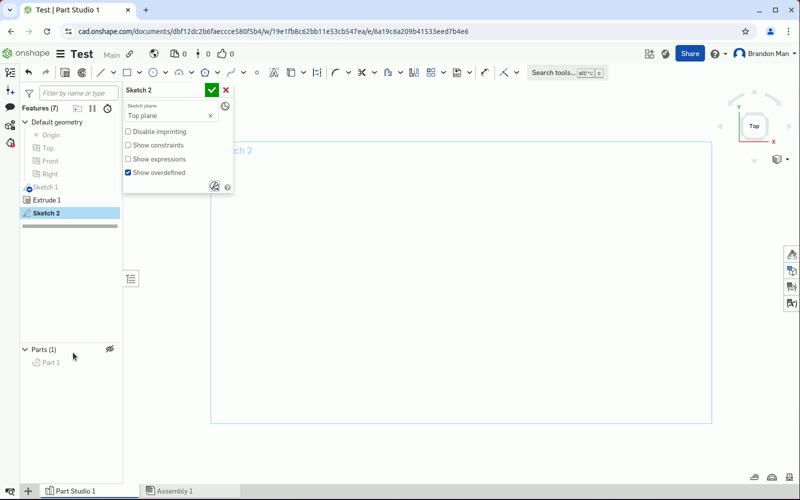
key(l)
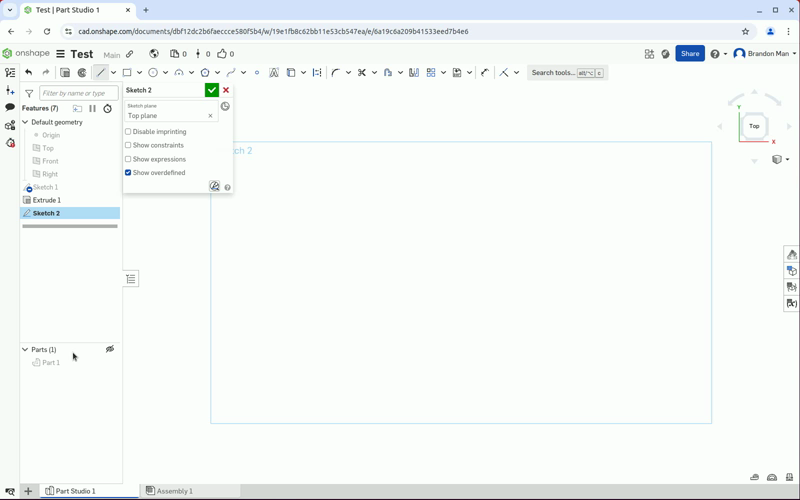
key_down(shift)
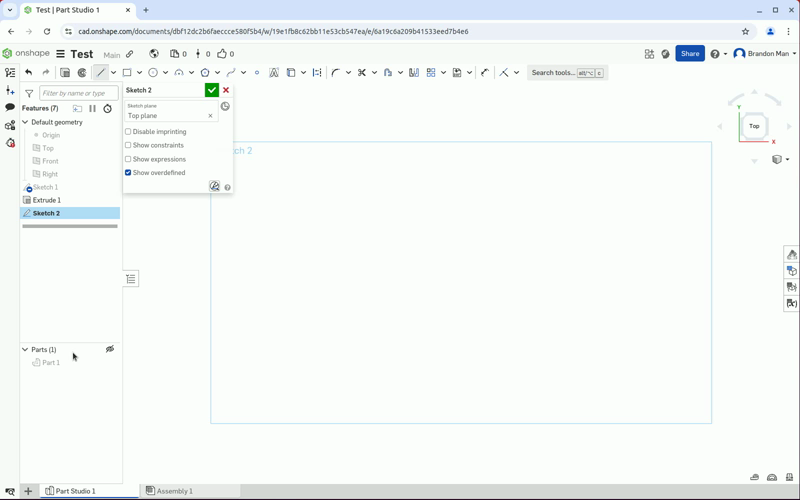
mouse_move(391, 326)
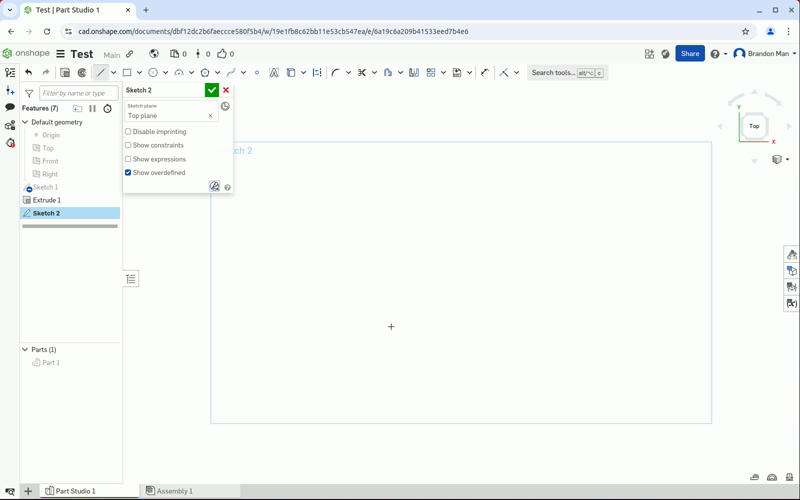
click(391, 326)
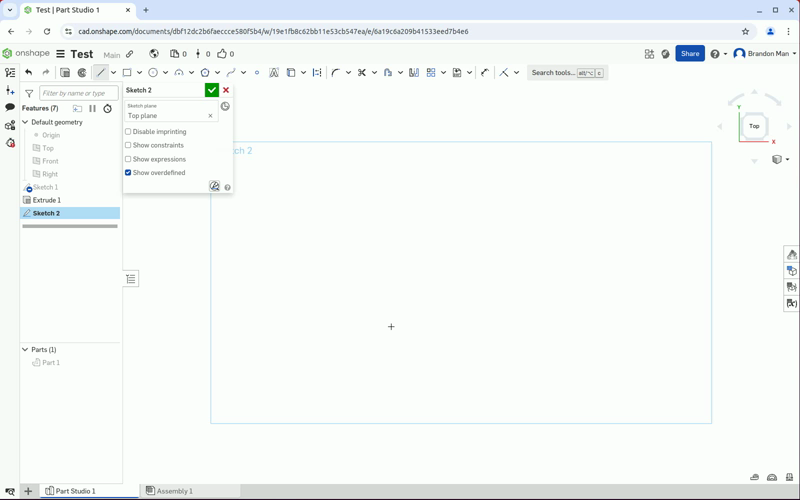
key_up(shift)
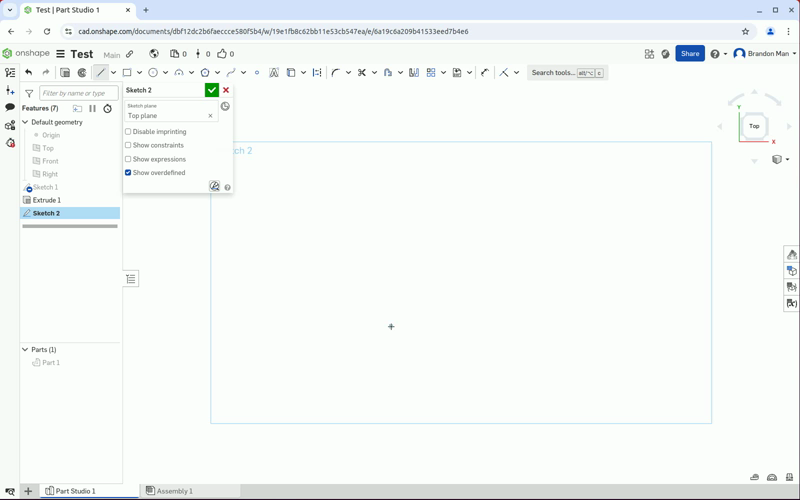
key_down(shift)
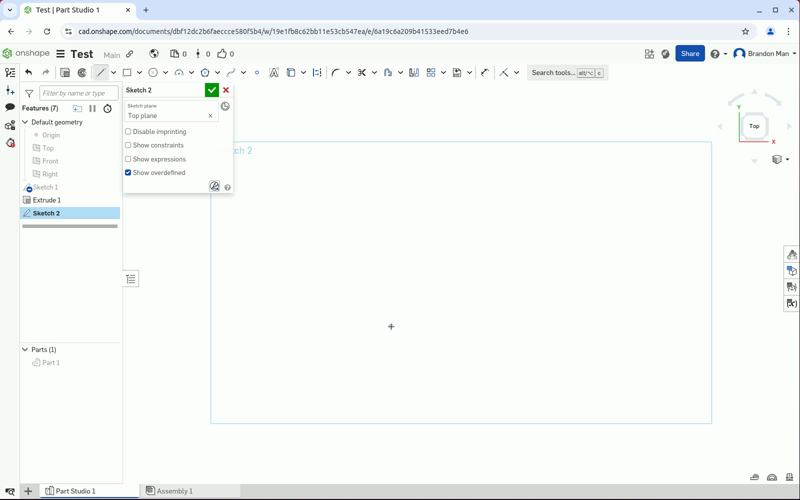
mouse_move(529, 324)
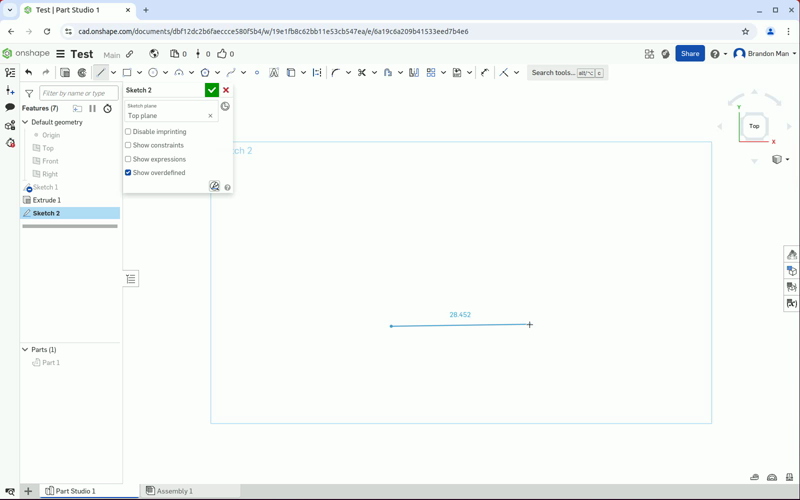
click(529, 324)
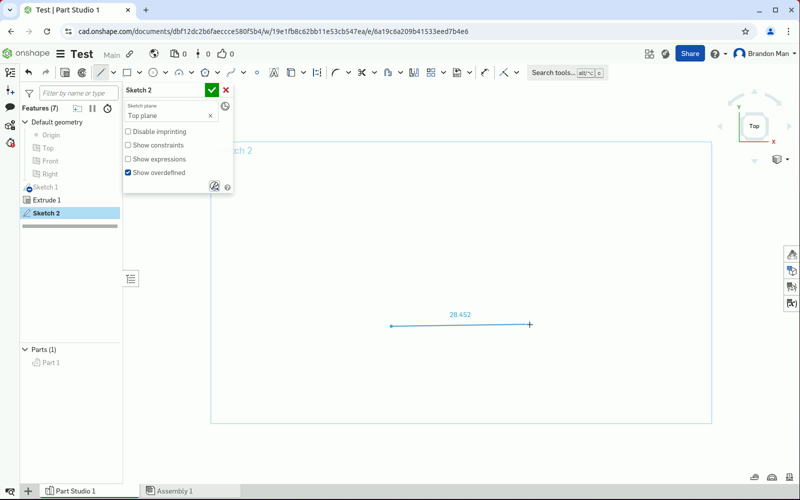
key_up(shift)
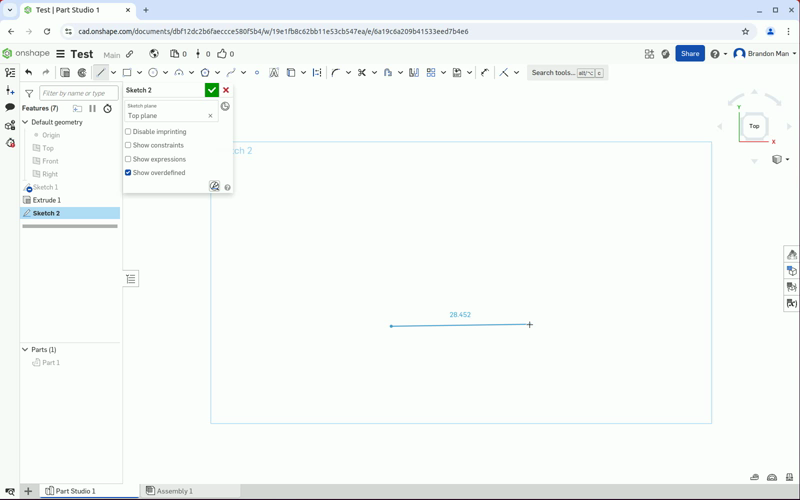
key(esc)
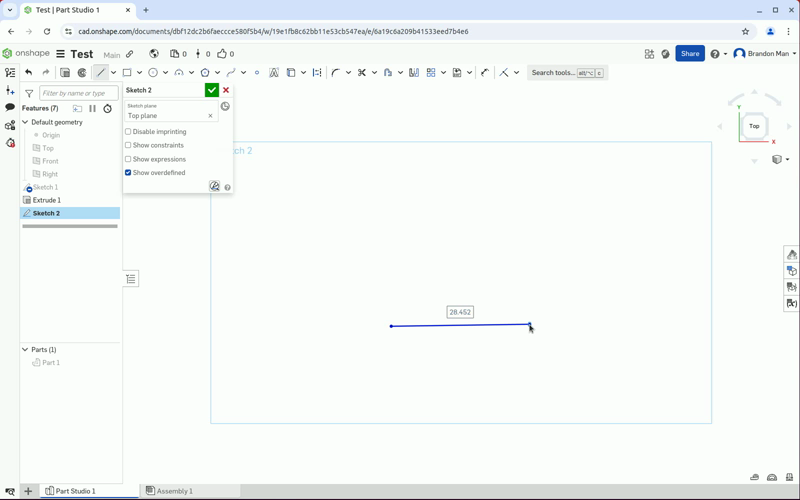
key(a)
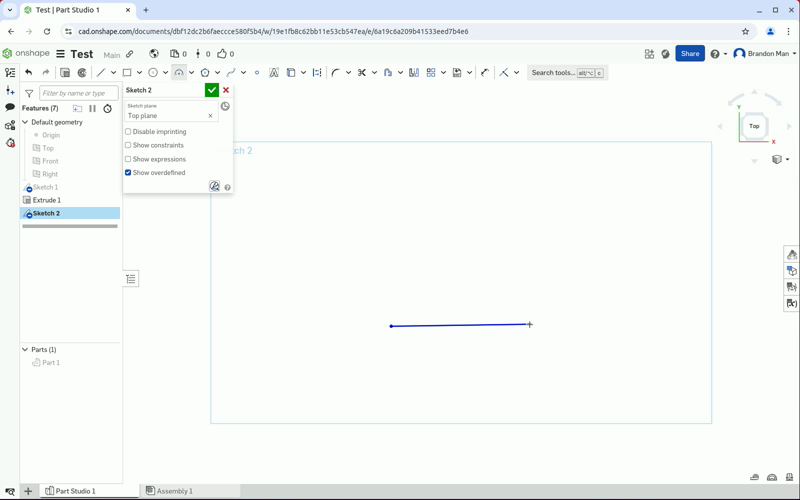
mouse_move(529, 324)
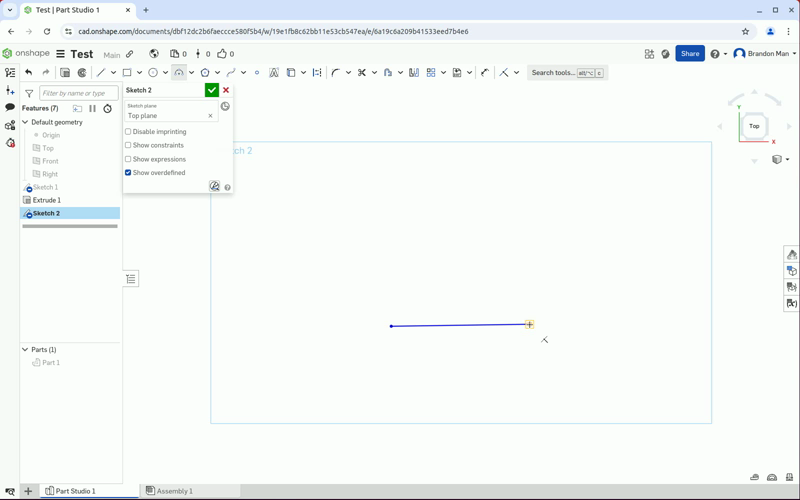
click(529, 324)
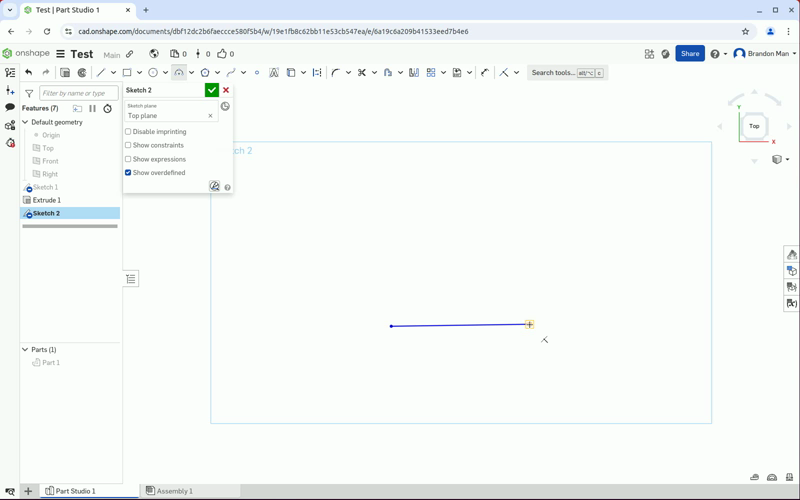
key_down(shift)
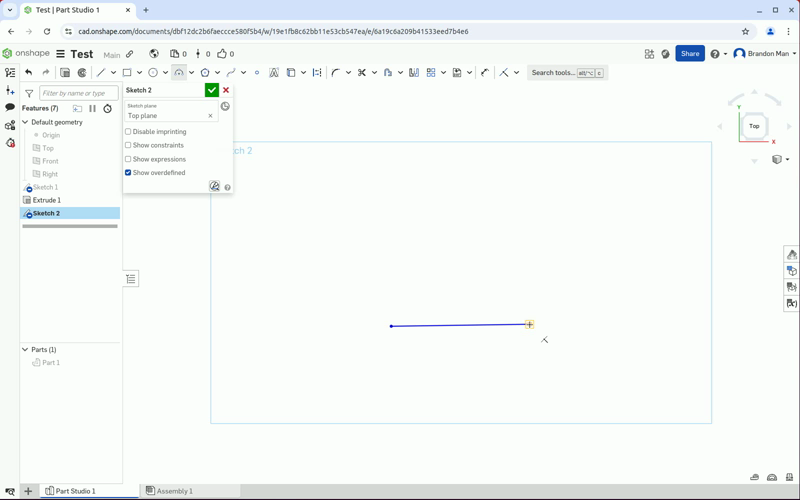
mouse_move(529, 241)
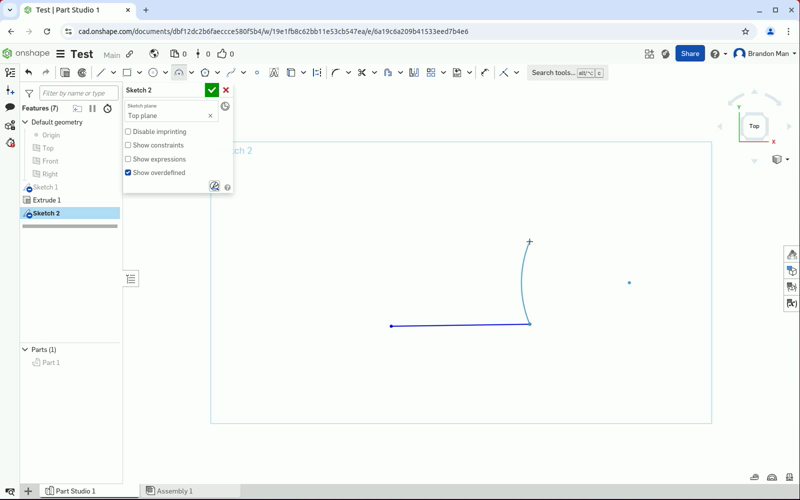
click(529, 241)
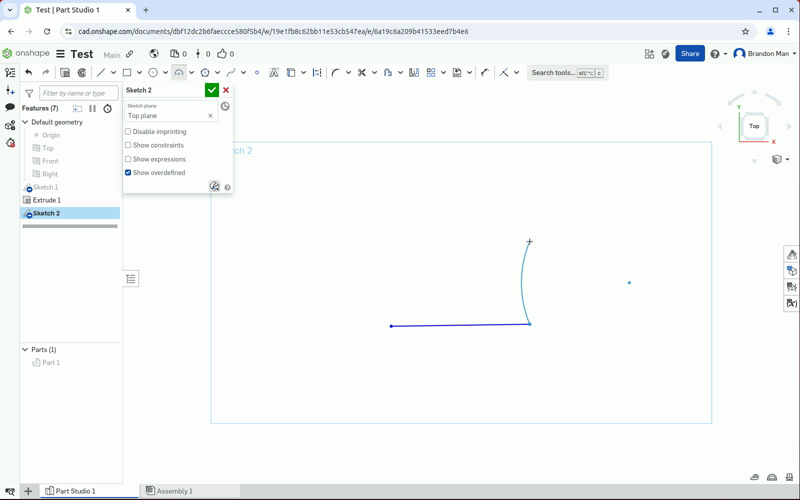
mouse_move(570, 282)
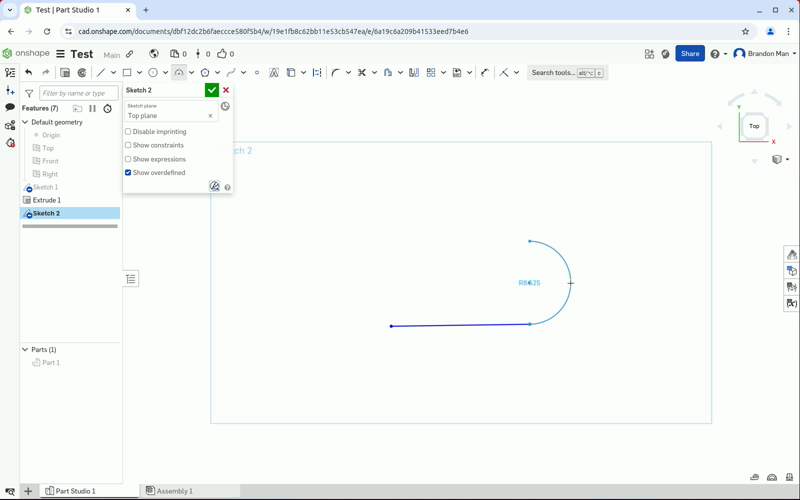
click(570, 282)
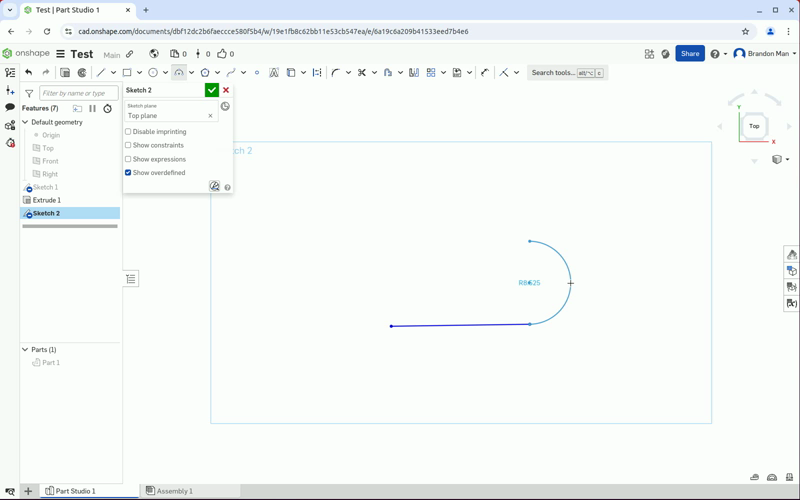
key_up(shift)
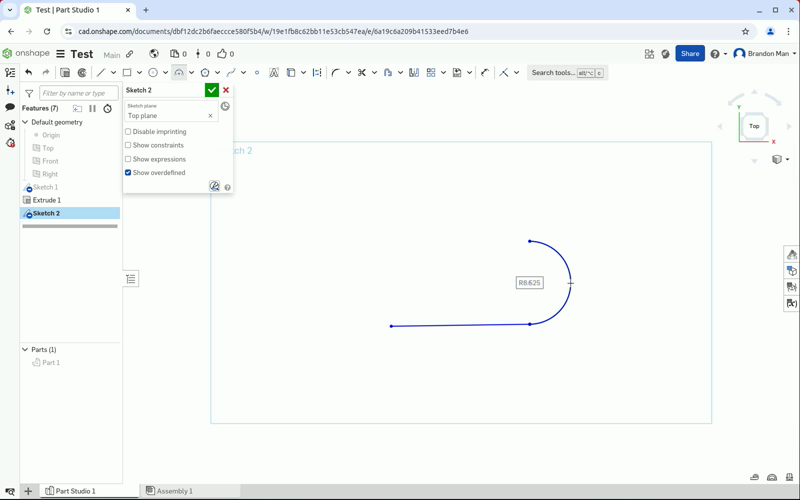
key(esc)
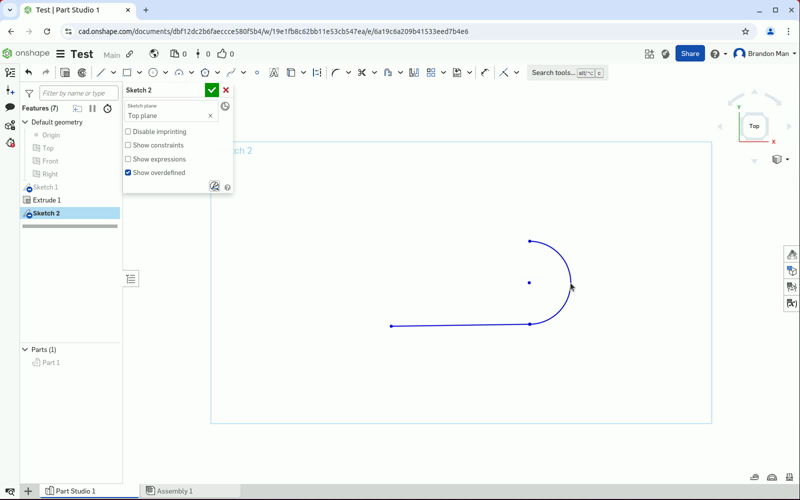
key(l)
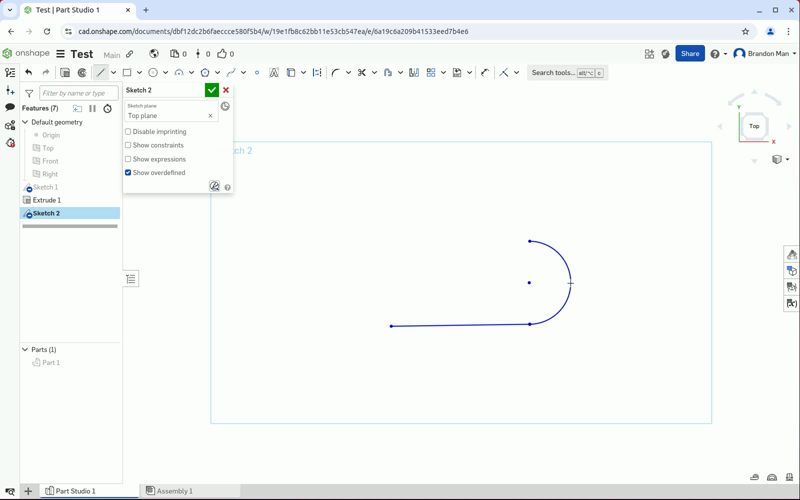
mouse_move(529, 241)
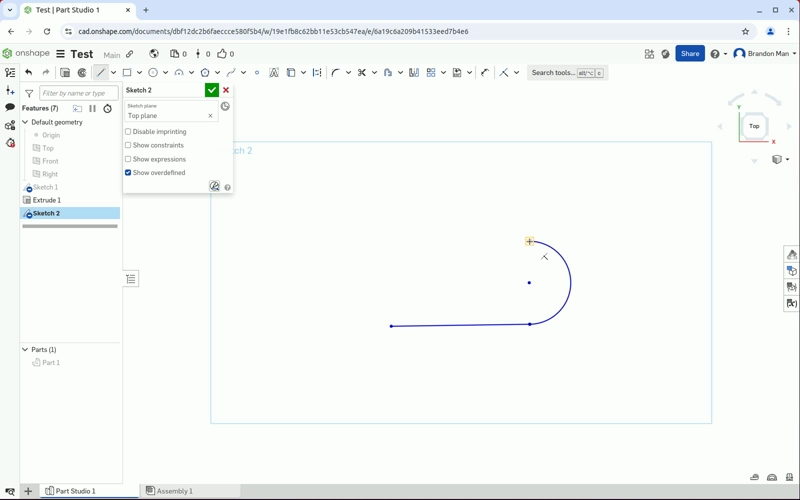
click(529, 241)
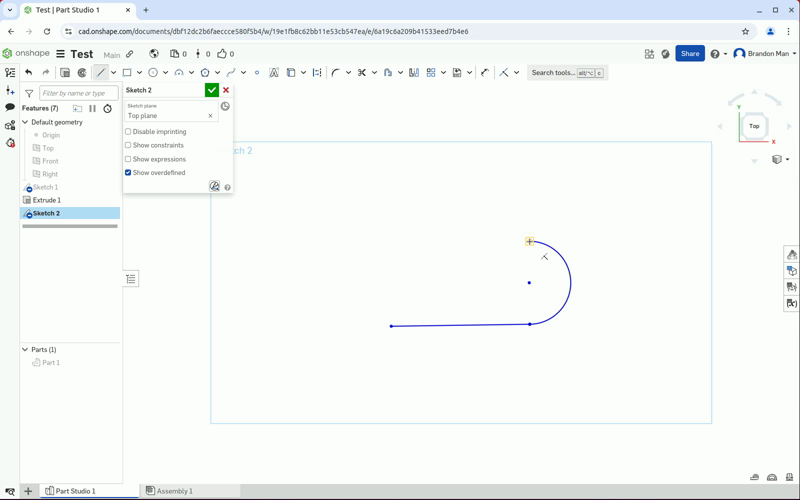
key_down(shift)
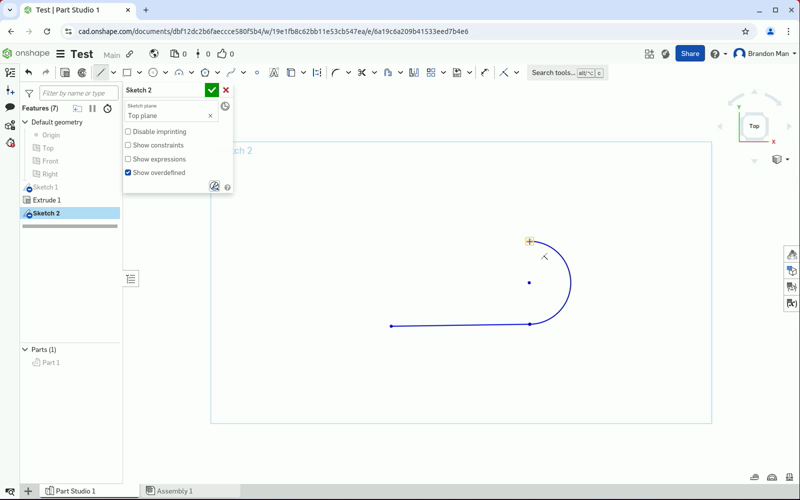
mouse_move(391, 241)
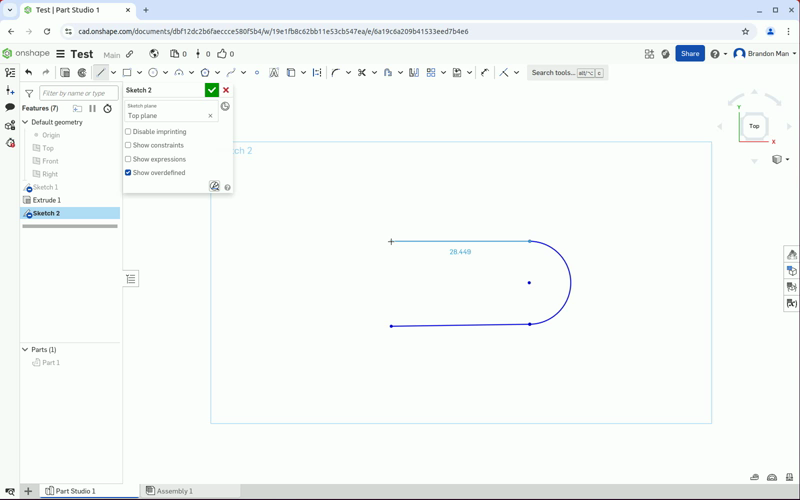
click(391, 241)
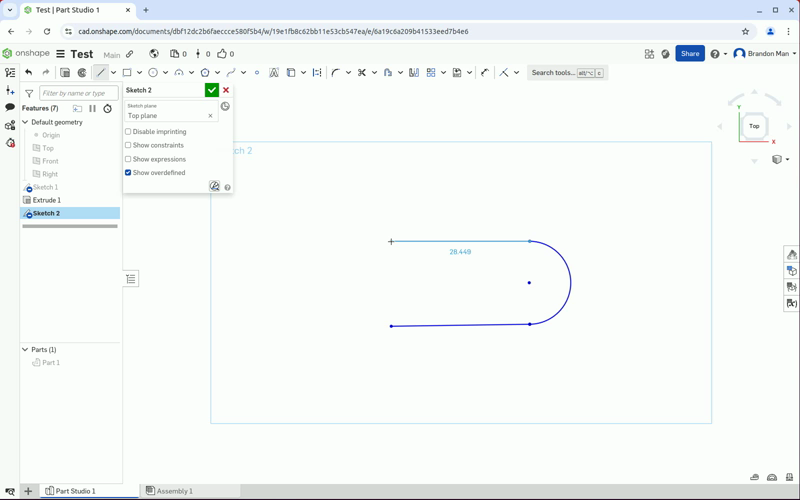
key_up(shift)
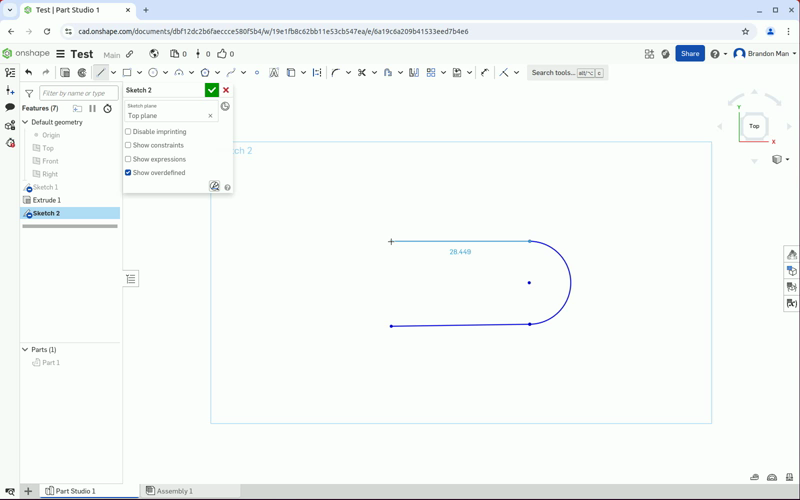
key(esc)
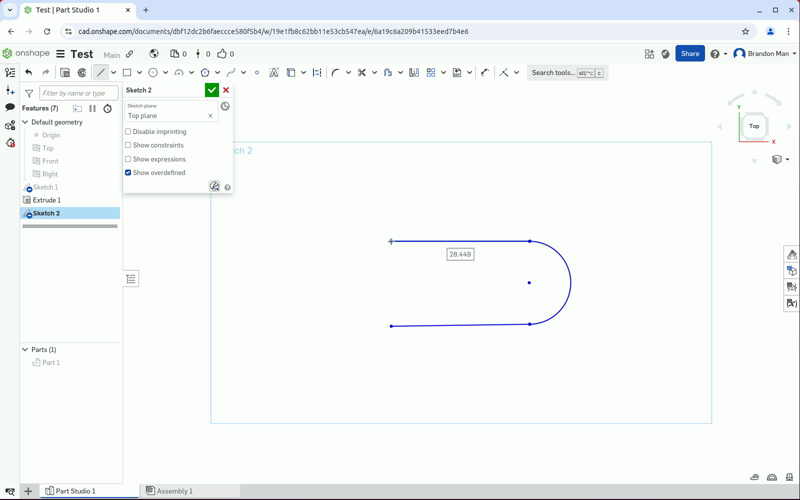
key(a)
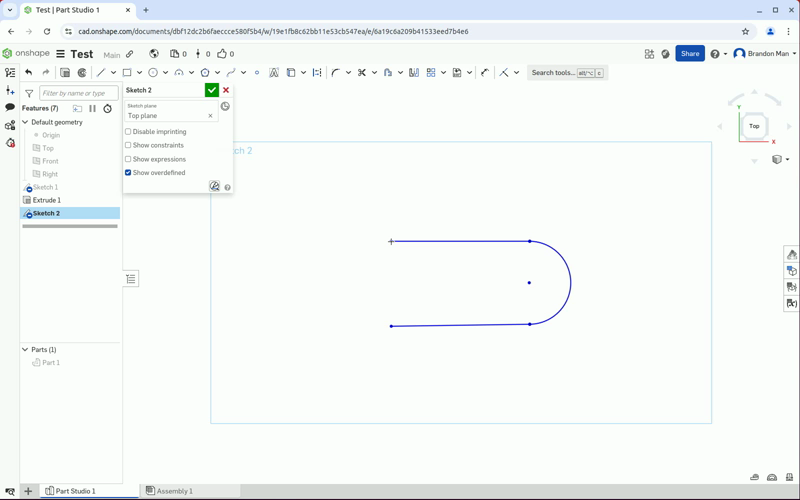
mouse_move(391, 241)
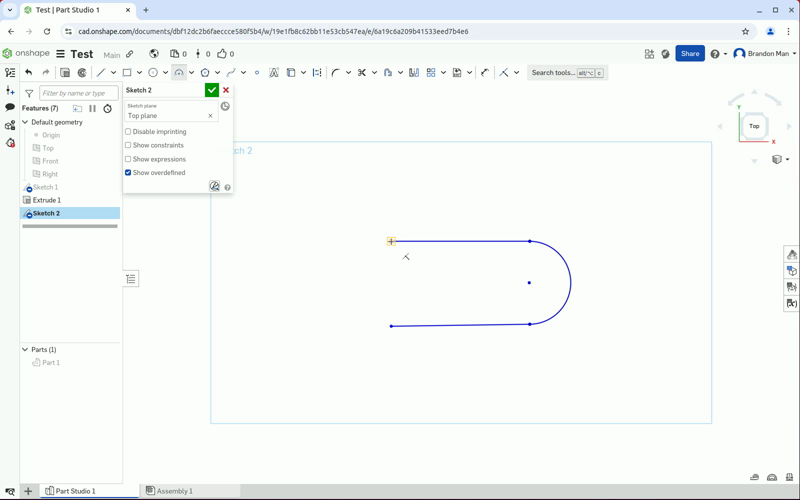
click(391, 241)
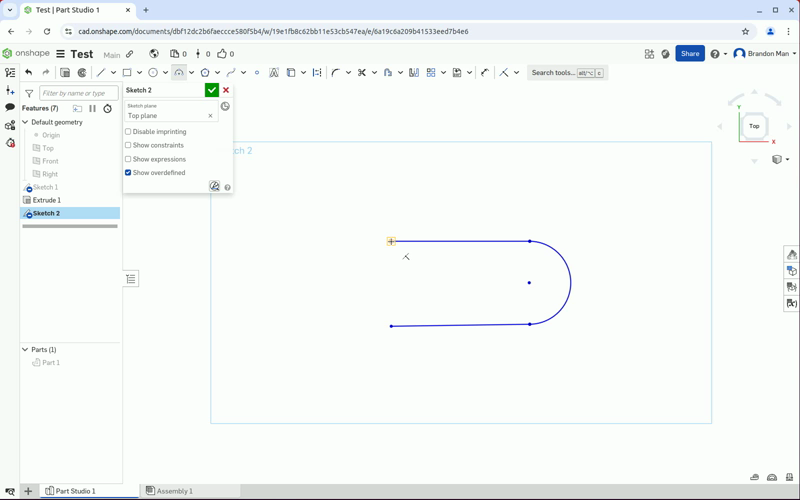
mouse_move(391, 326)
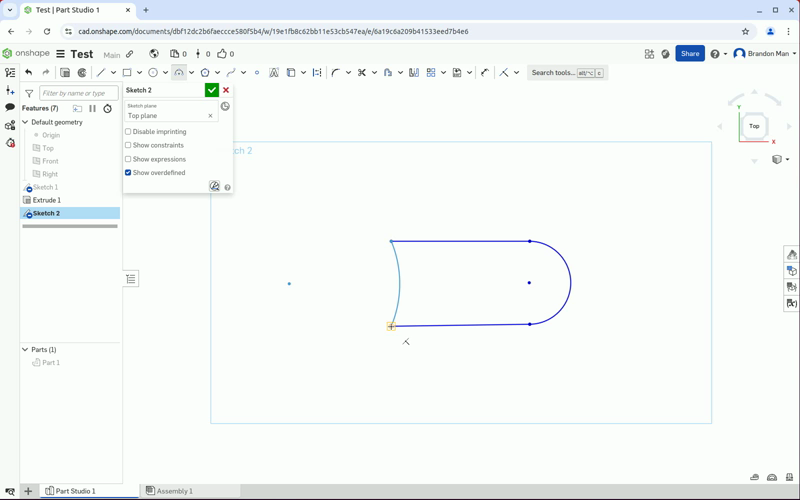
click(391, 326)
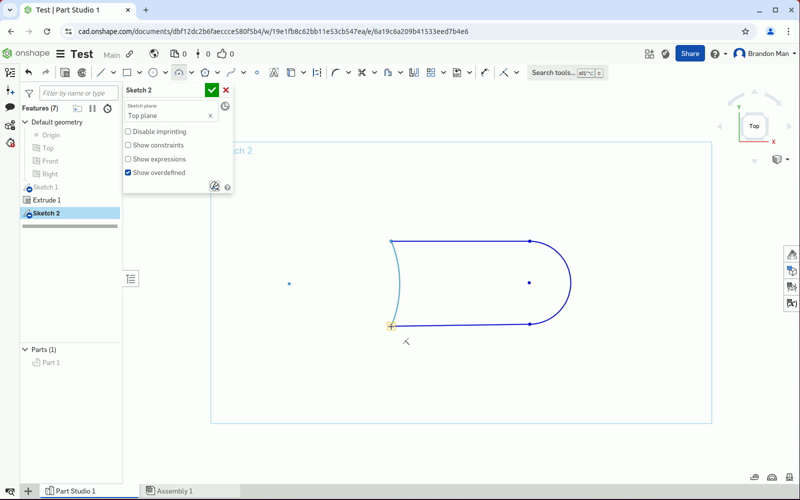
key_down(shift)
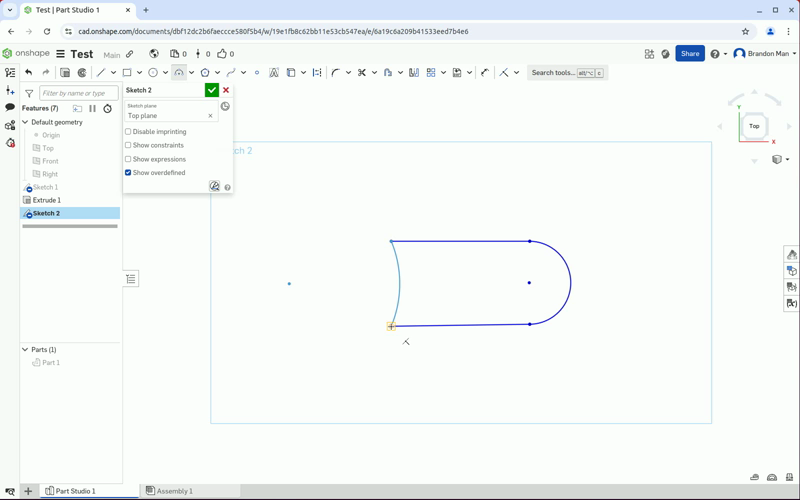
mouse_move(433, 283)
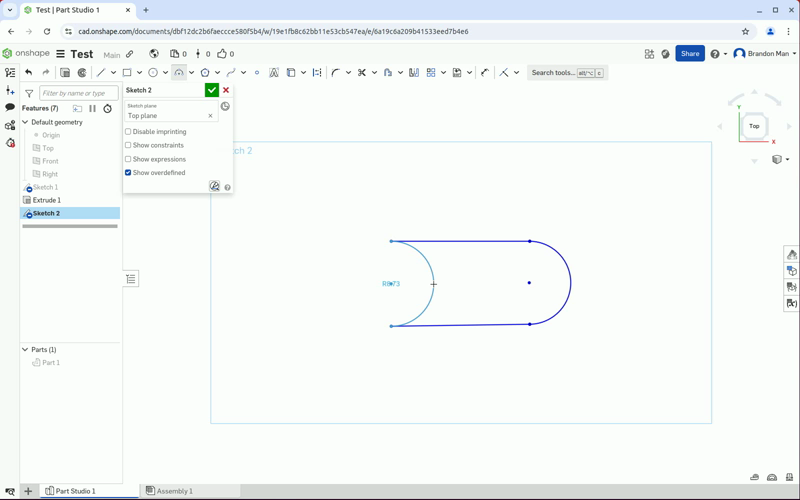
click(433, 283)
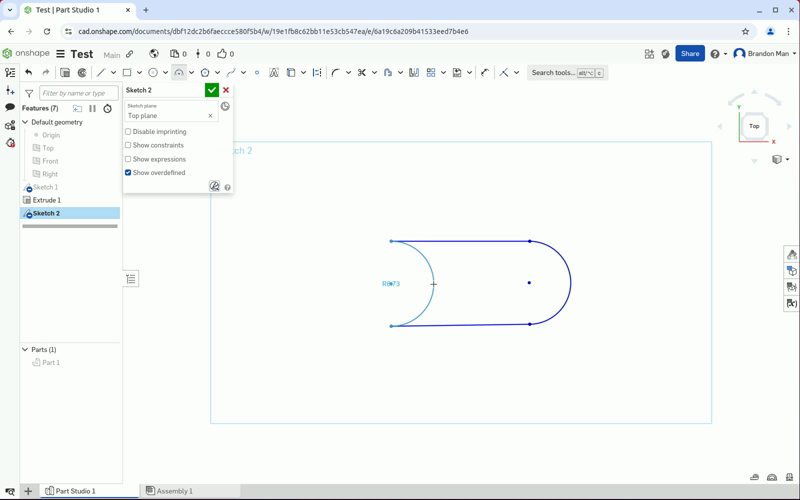
key_up(shift)
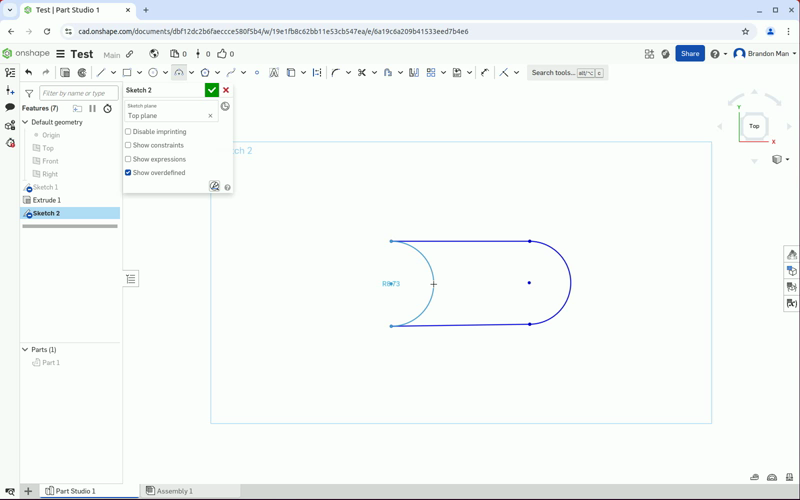
key(esc)
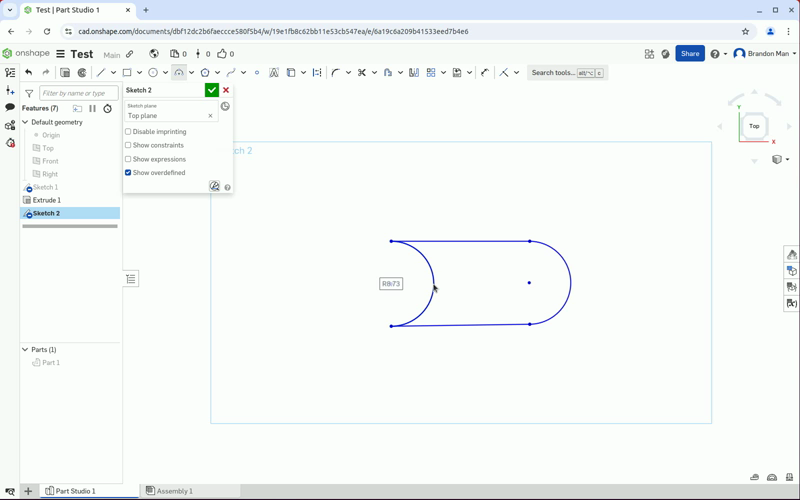
key(c)
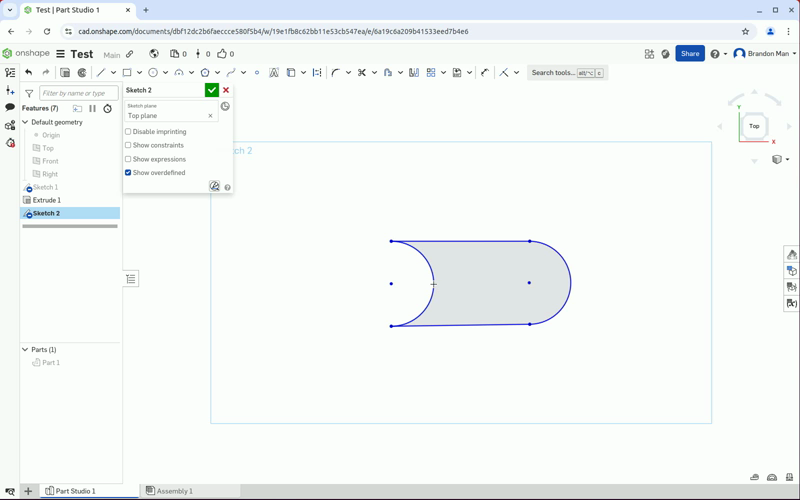
key_down(shift)
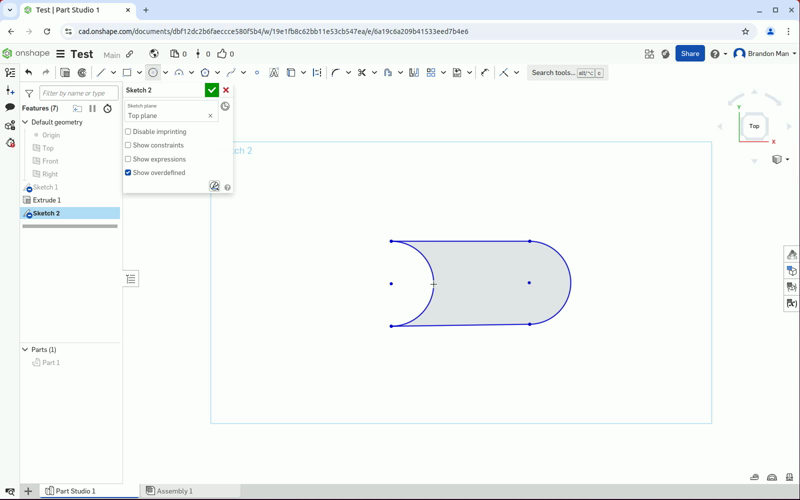
mouse_move(529, 282)
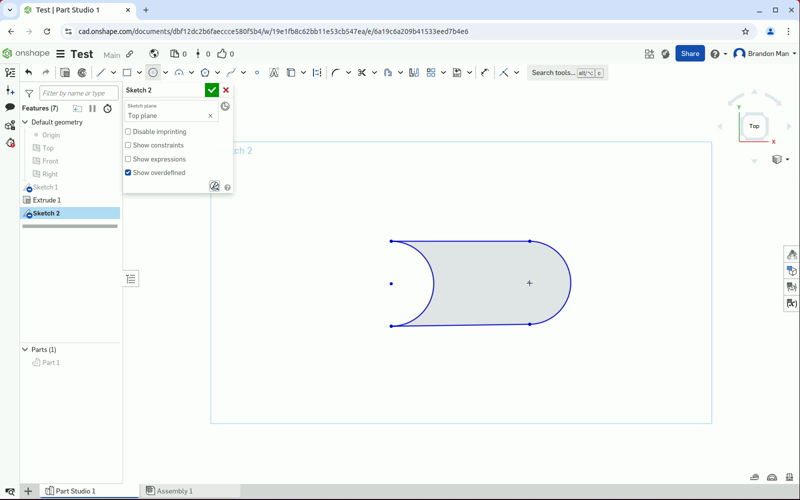
scroll(6)
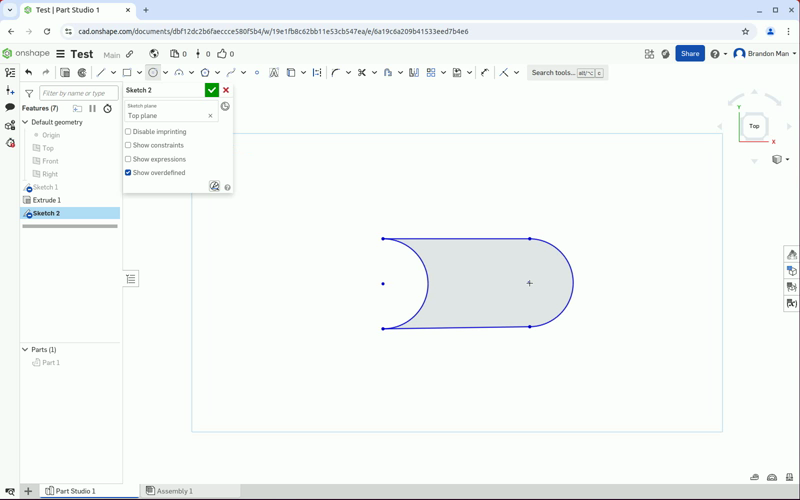
scroll(6)
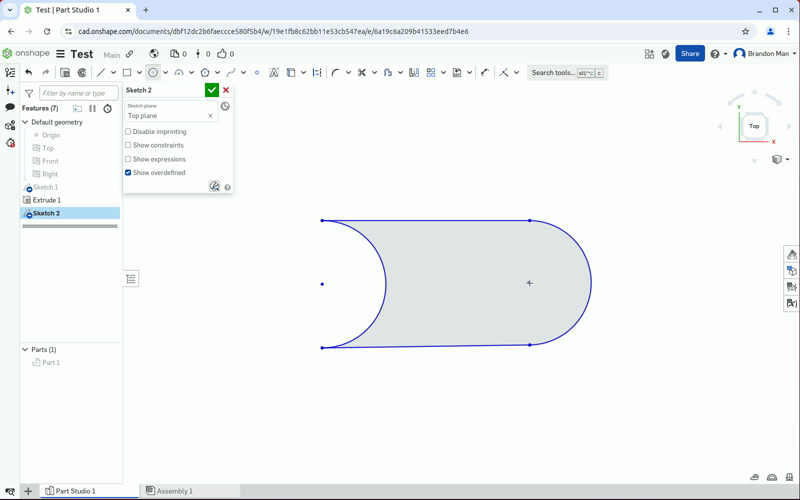
scroll(6)
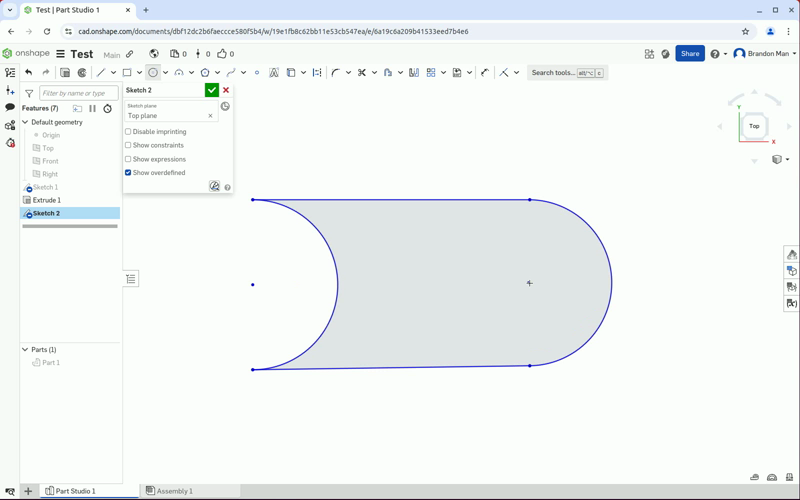
scroll(6)
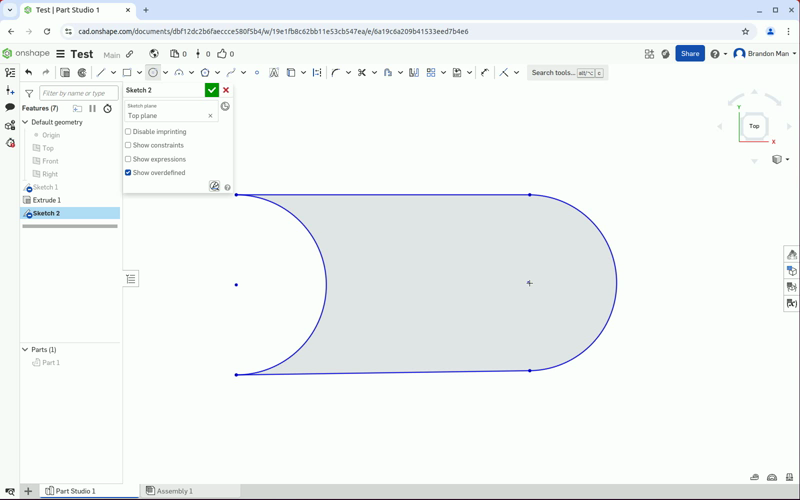
scroll(6)
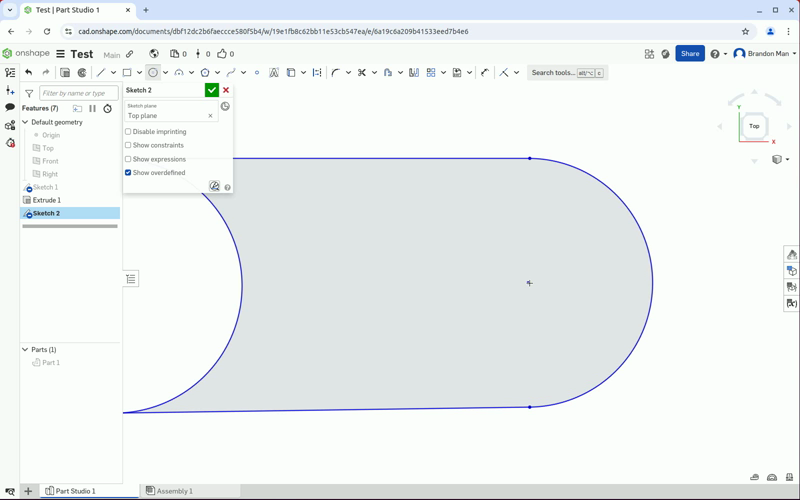
scroll(6)
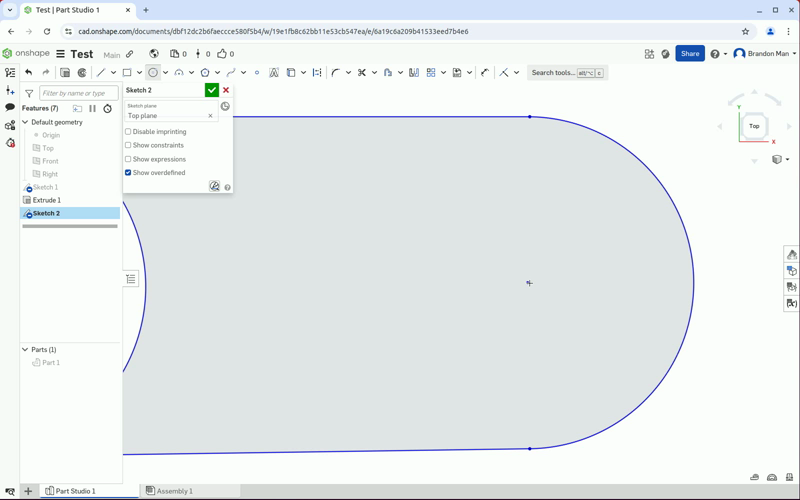
scroll(6)
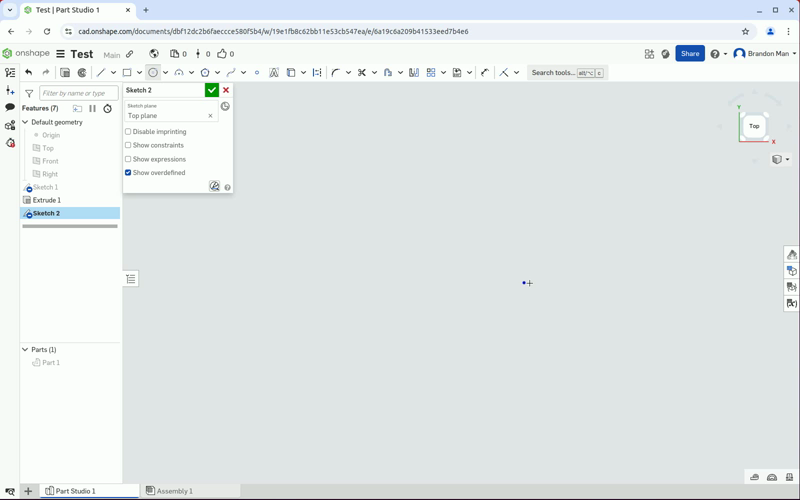
click(529, 282)
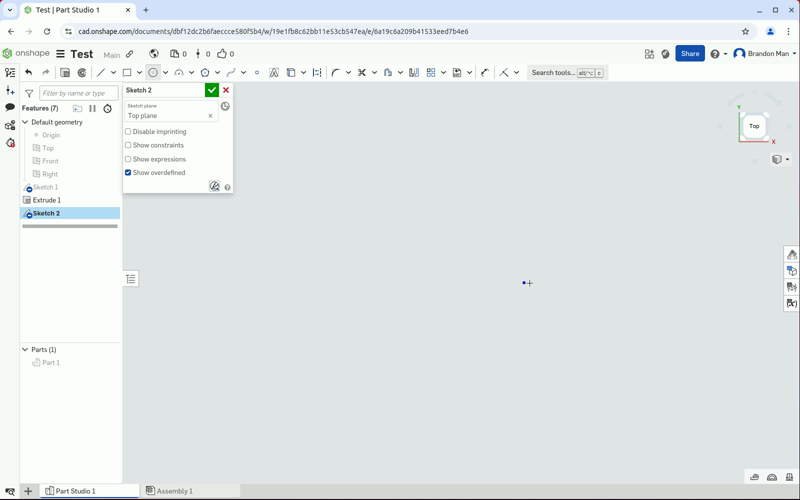
scroll(-6)
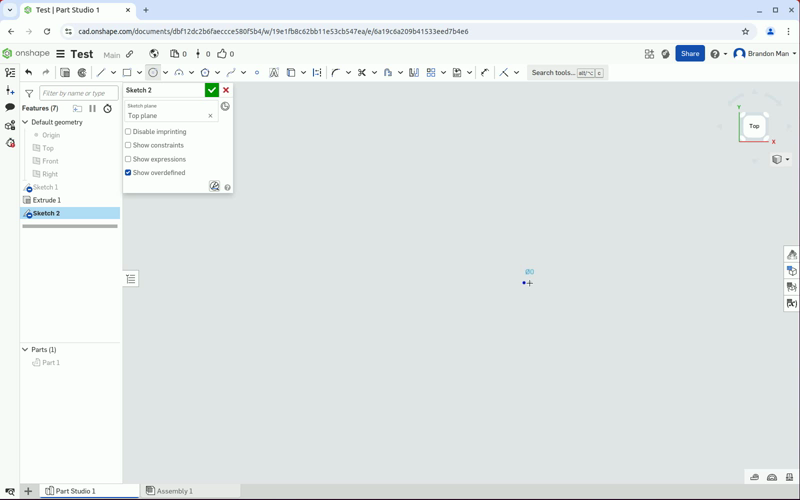
scroll(-6)
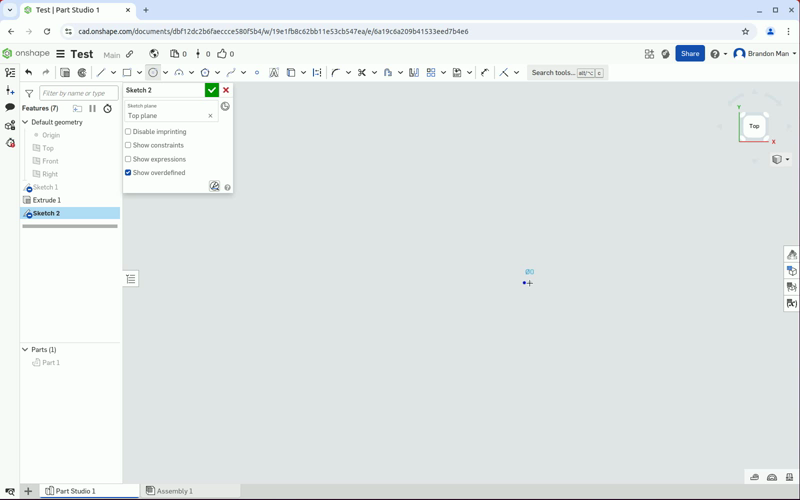
scroll(-6)
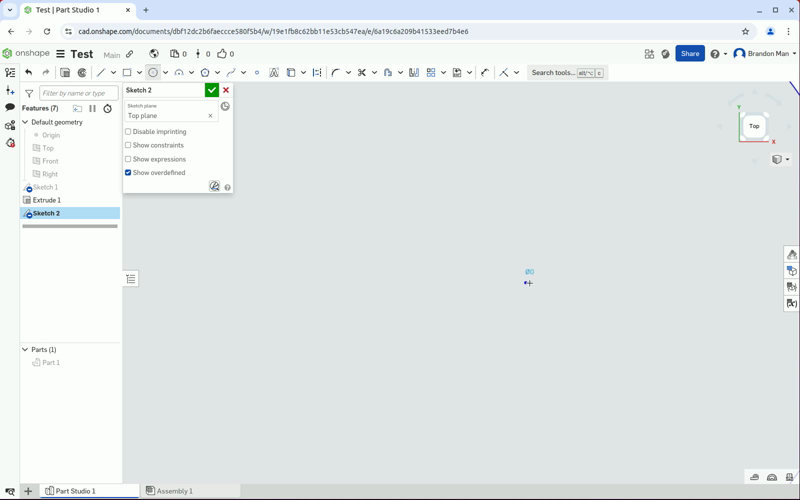
scroll(-6)
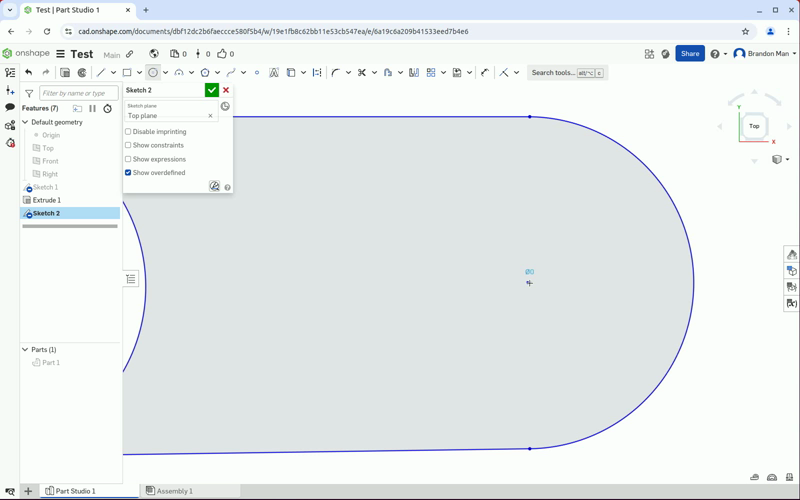
scroll(-6)
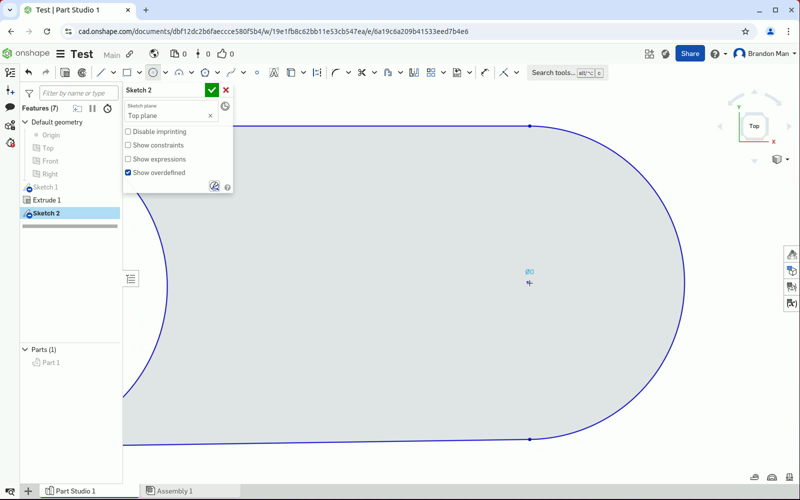
scroll(-6)
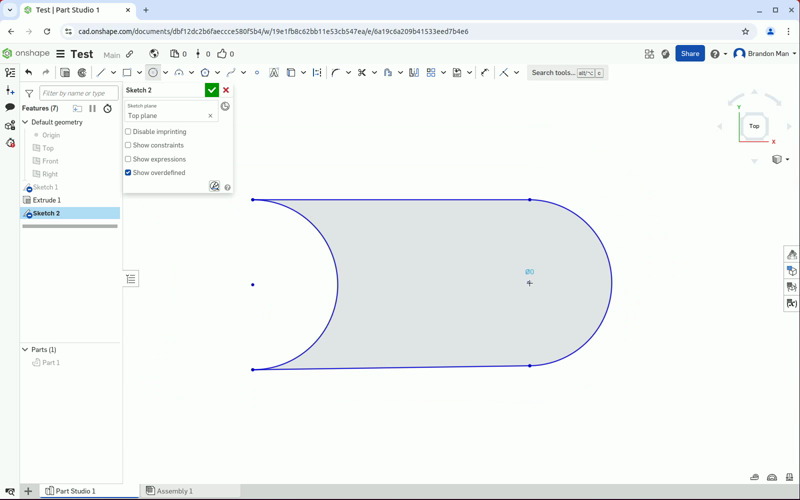
scroll(-6)
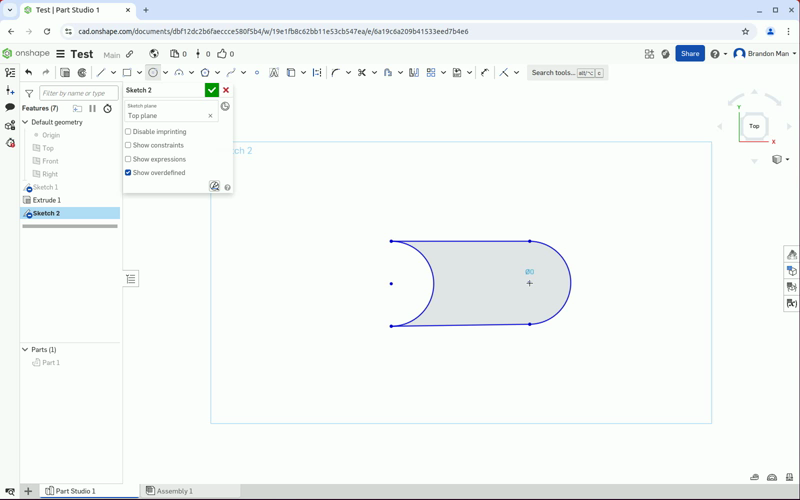
key_up(shift)
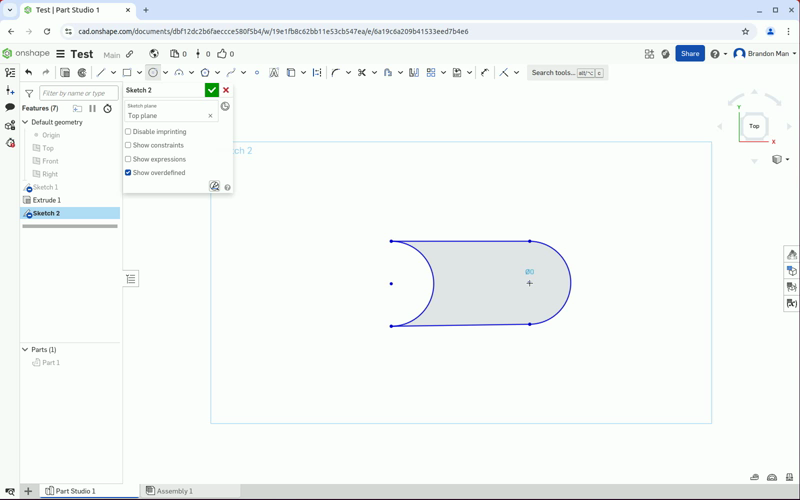
mouse_move(554, 282)
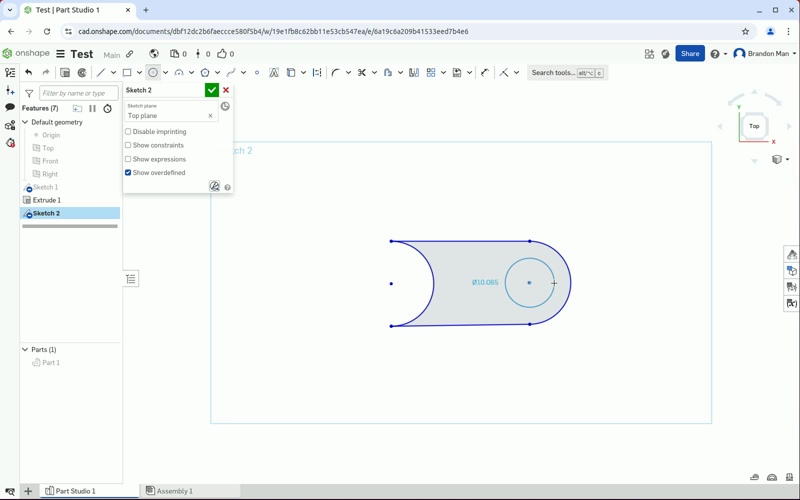
click(554, 282)
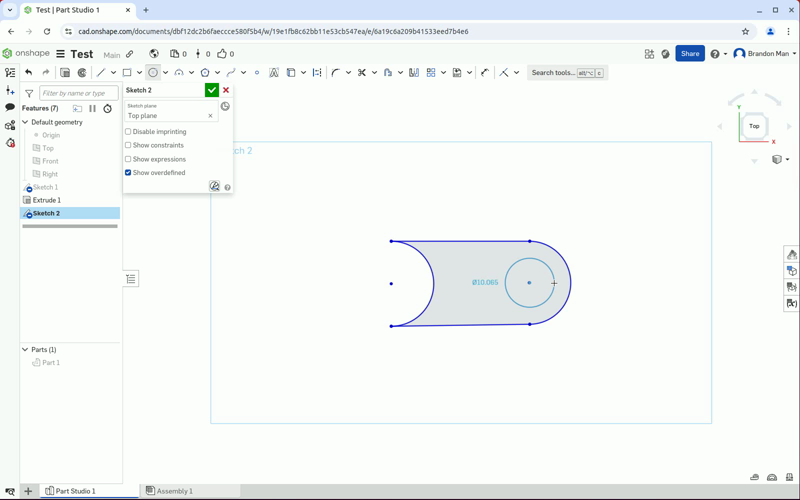
key(esc)
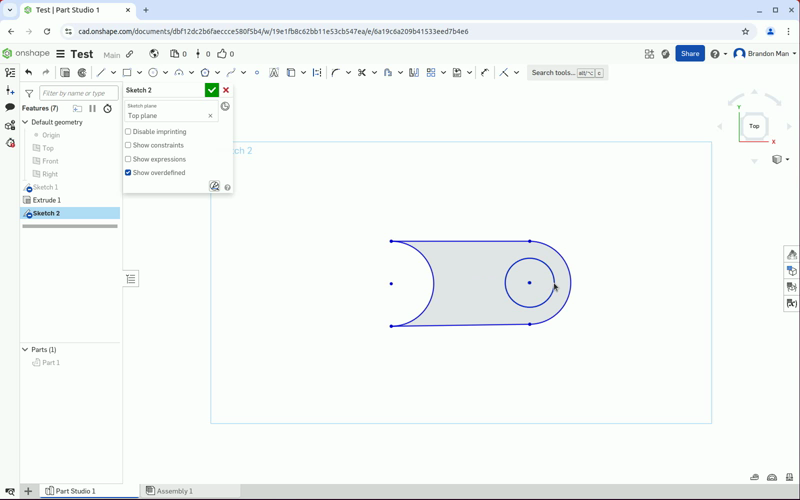
mouse_move(497, 287)
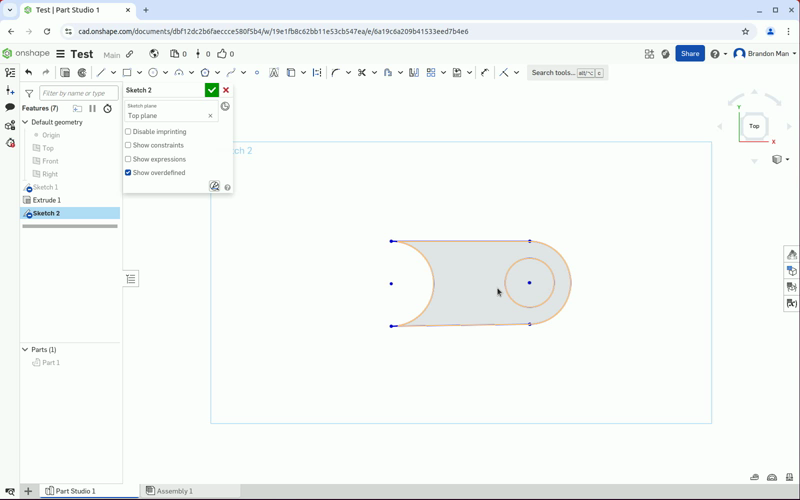
click(497, 287)
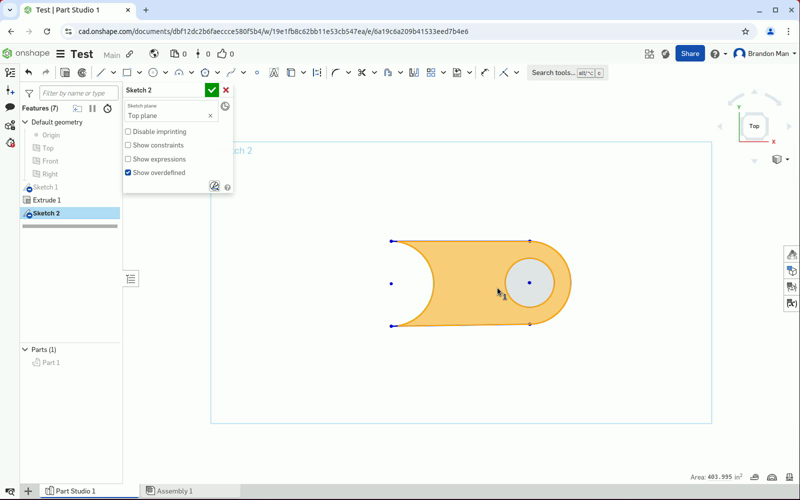
mouse_move(73, 352)
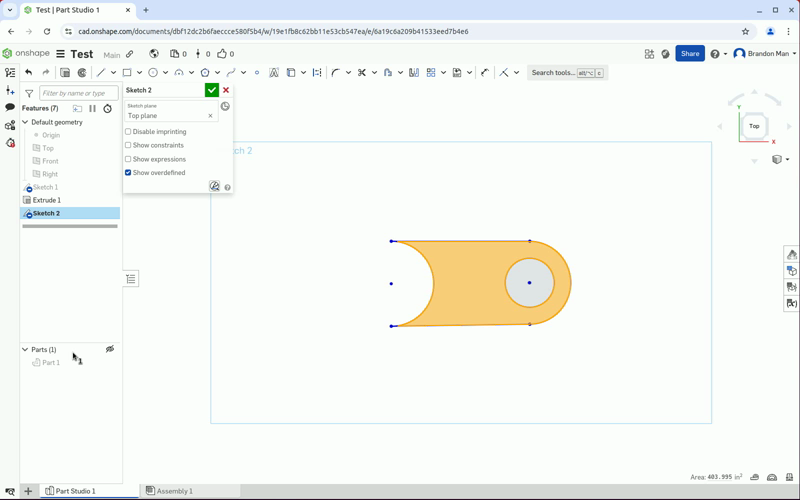
key(shift+y)
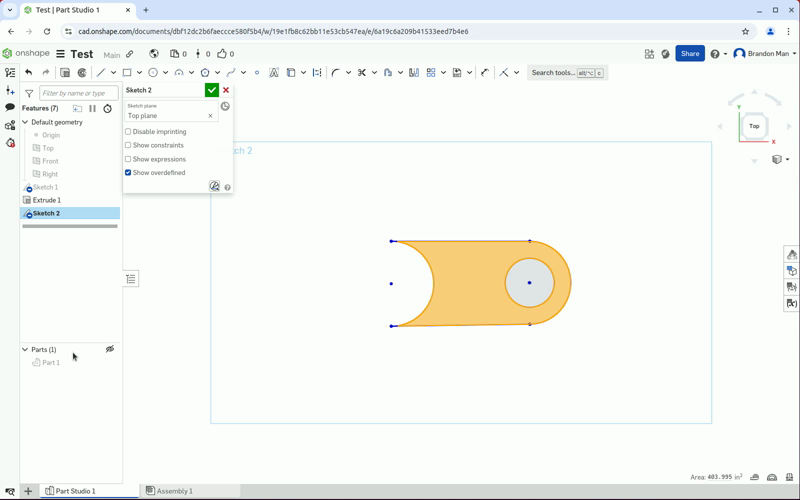
key(shift+e)
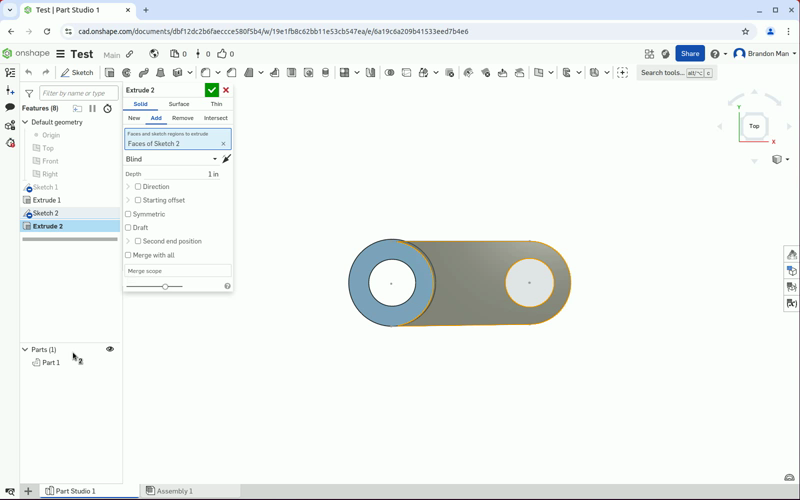
mouse_move(143, 106)
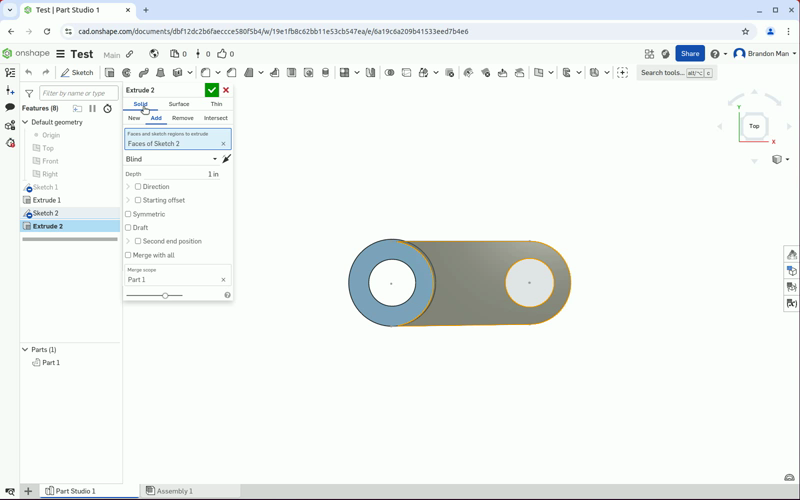
click(143, 106)
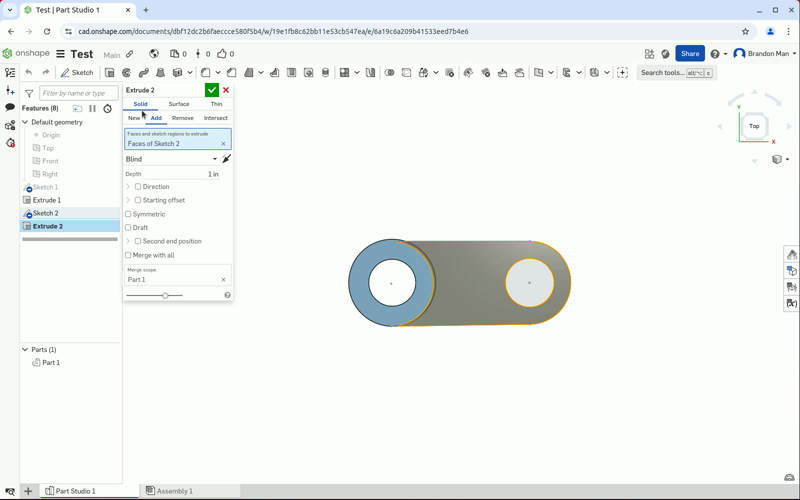
mouse_move(137, 120)
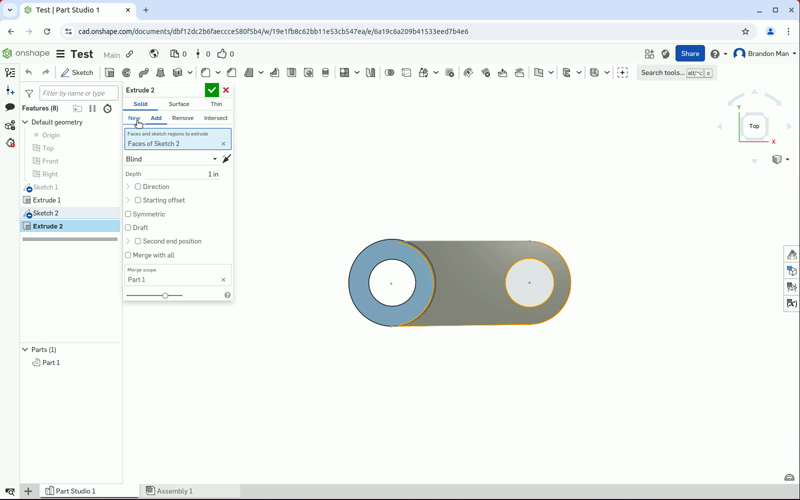
click(137, 120)
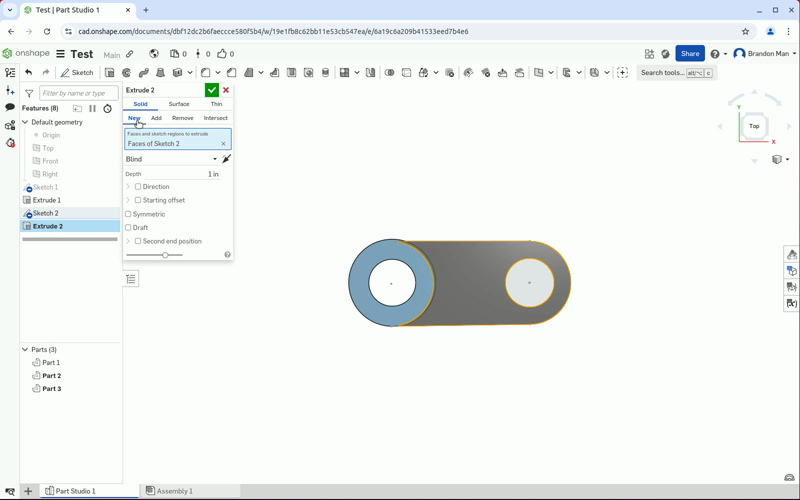
key(tab, 4)
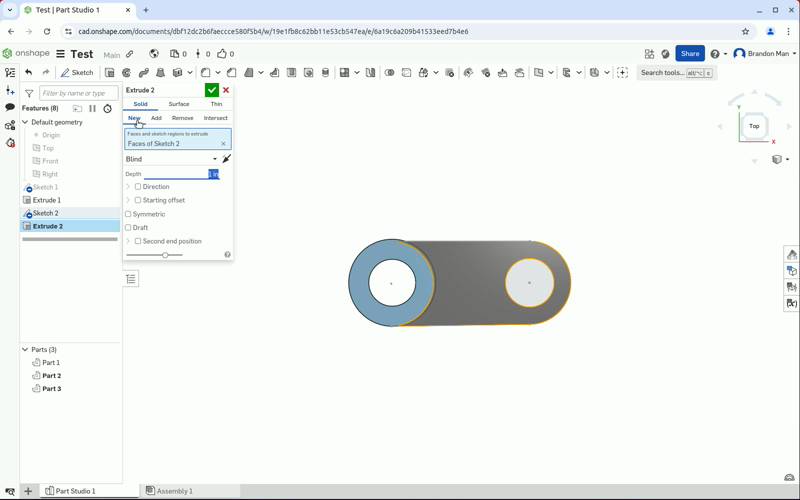
text(7.703)
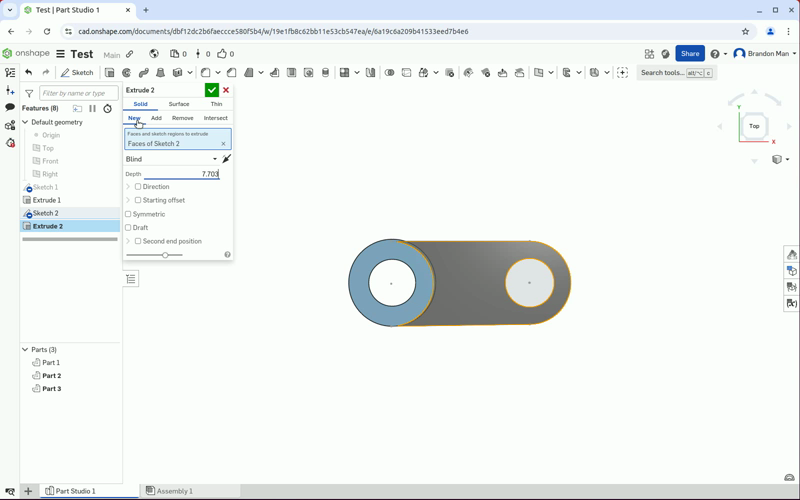
key(enter)
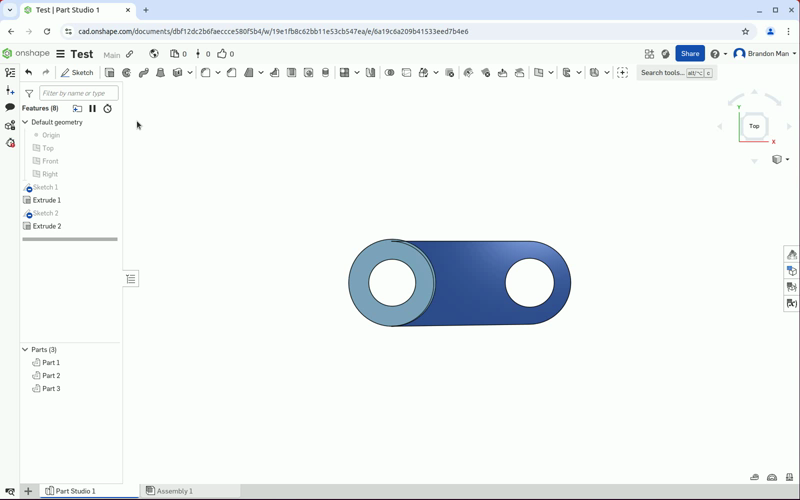
key(shift+h)
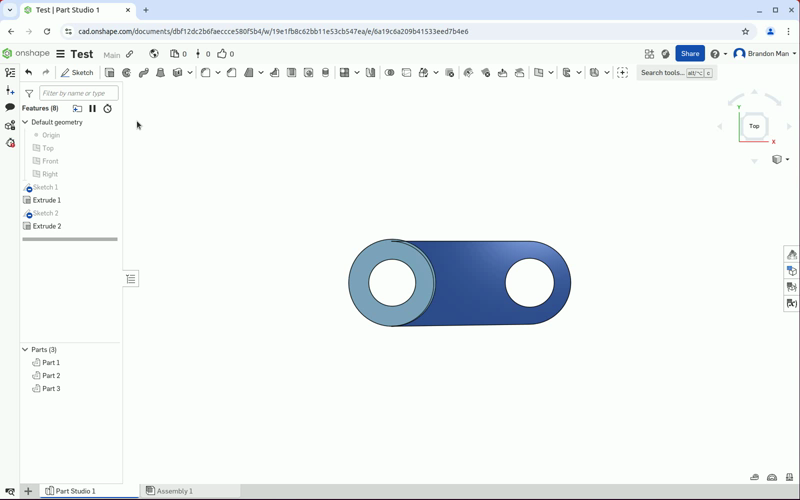
key(shift+h)
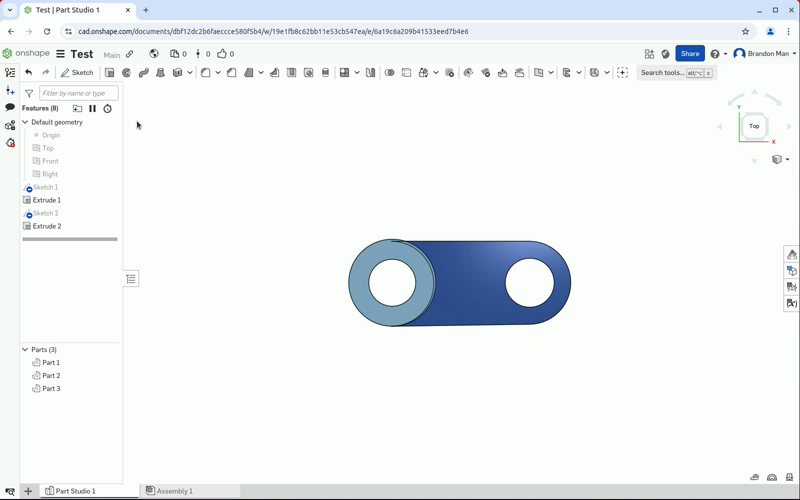
mouse_move(73, 189)
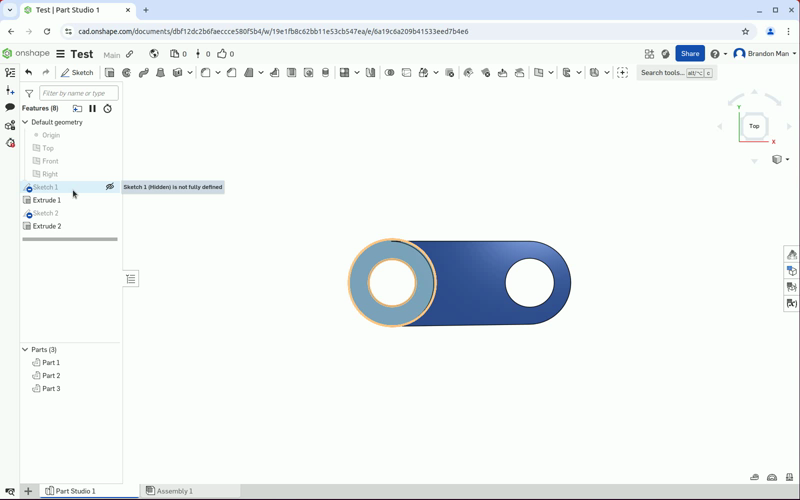
click(73, 189)
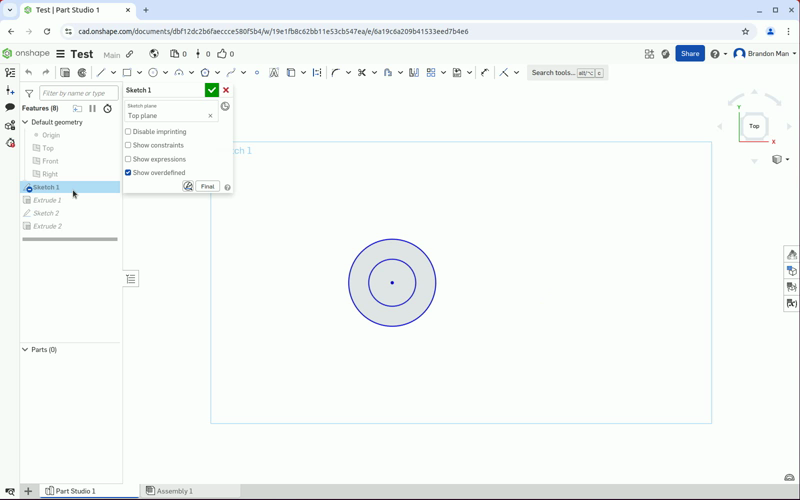
mouse_move(229, 92)
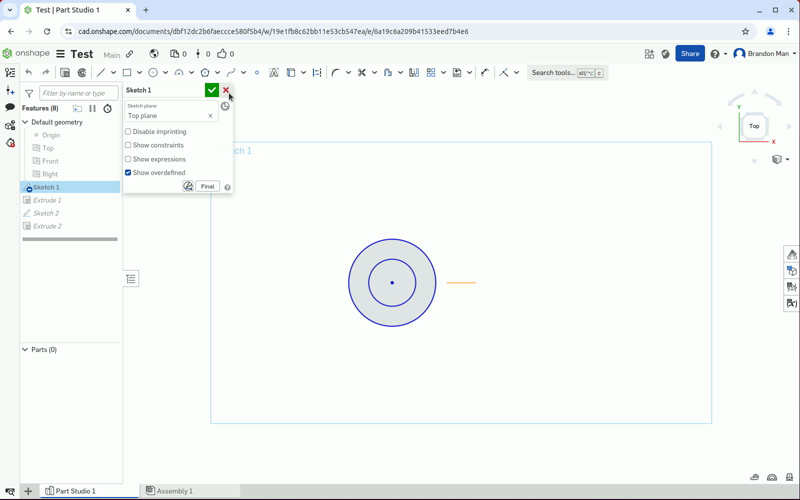
click(229, 92)
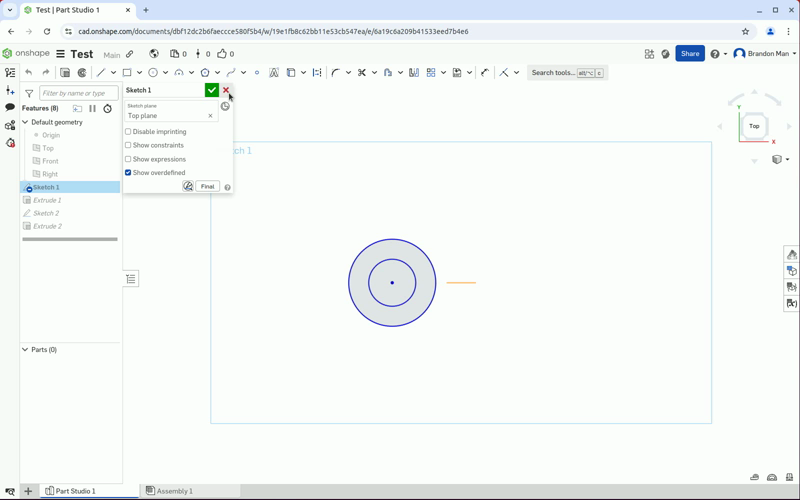
key(shift+s)
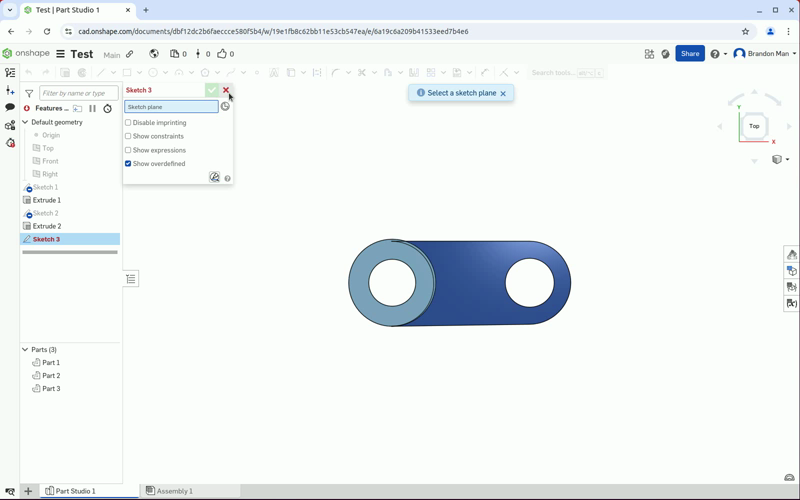
mouse_move(73, 150)
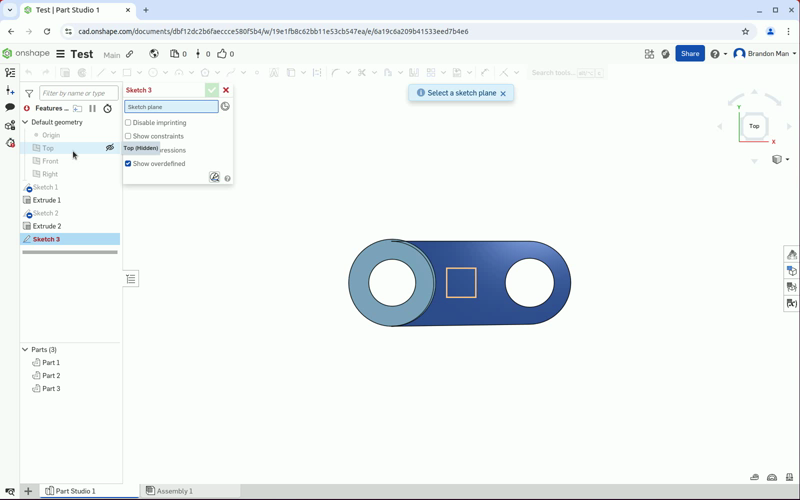
click(73, 150)
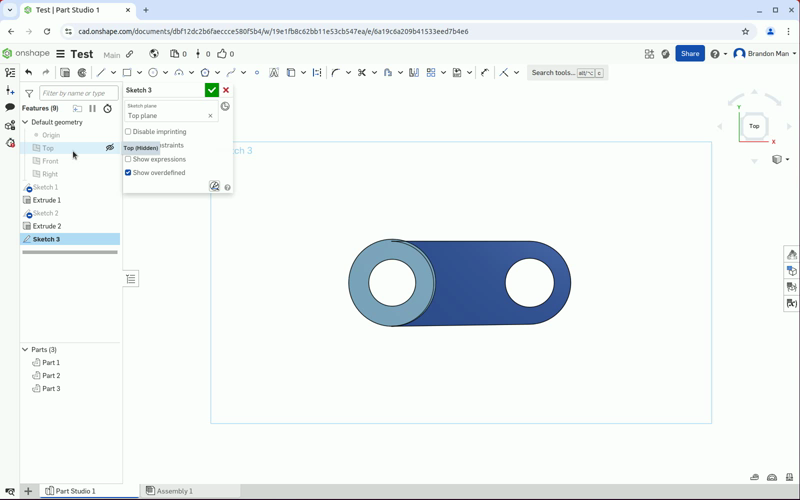
mouse_move(73, 352)
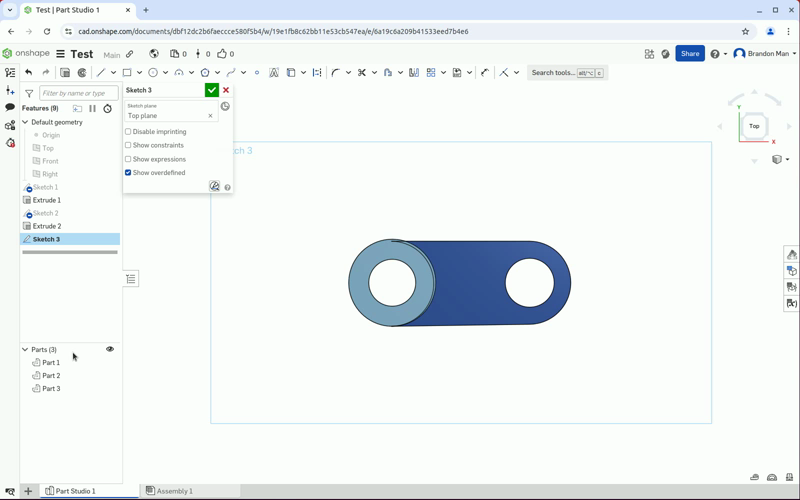
key(y)
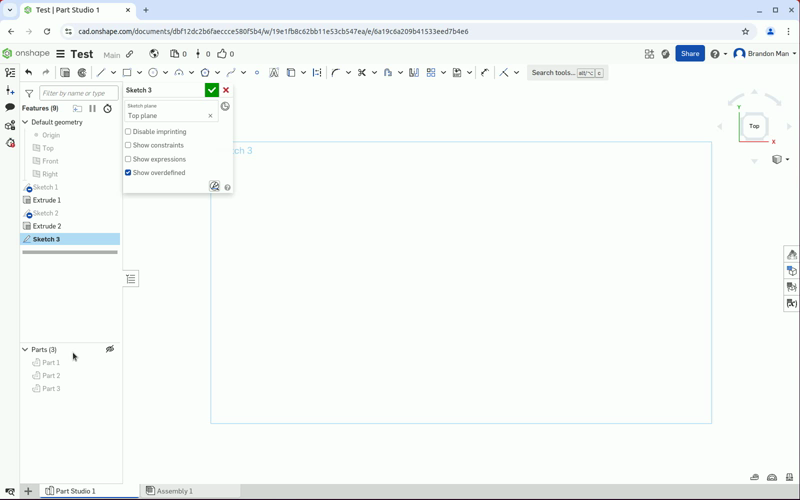
key(c)
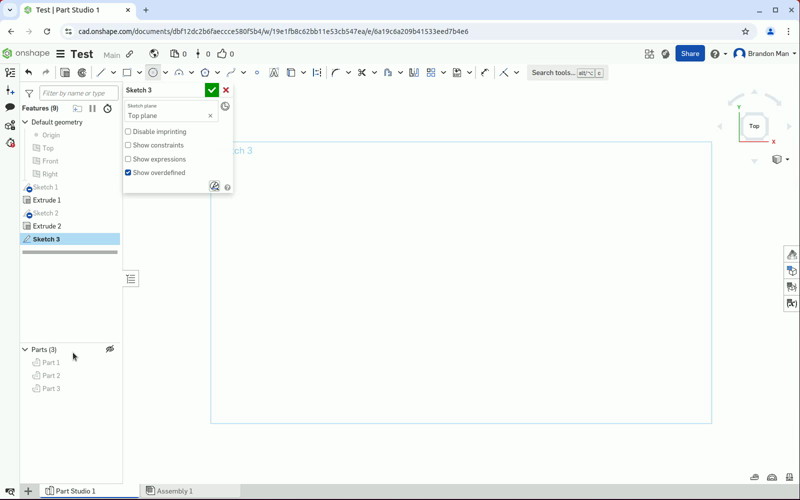
key_down(shift)
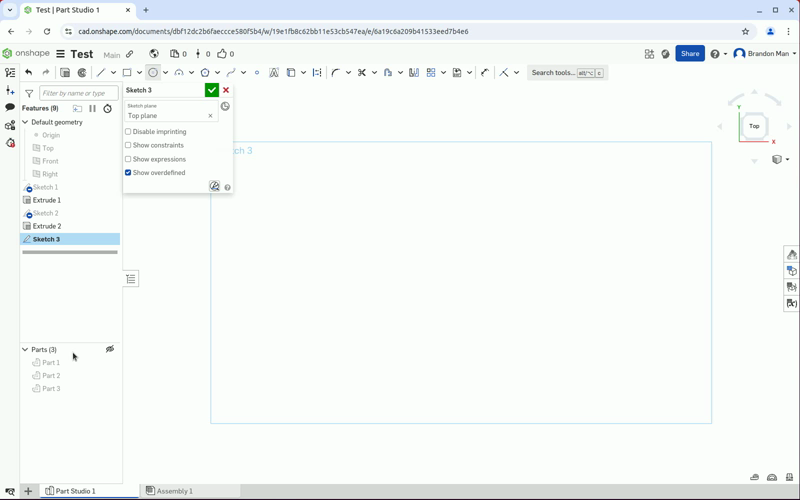
mouse_move(392, 282)
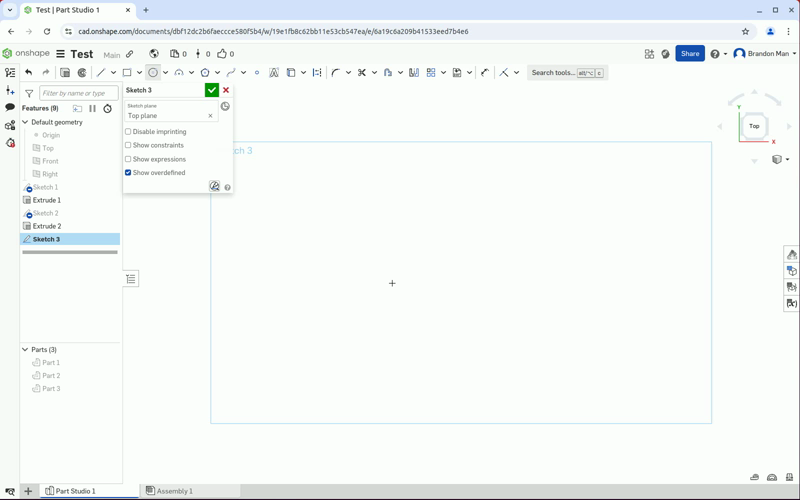
click(392, 282)
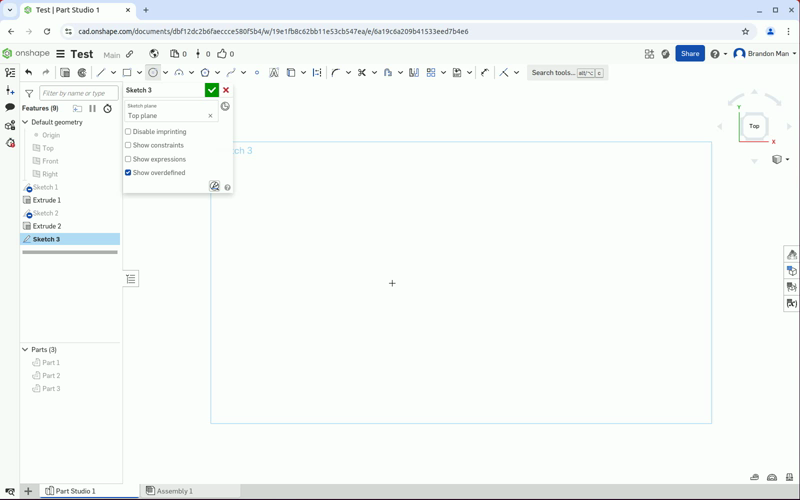
key_up(shift)
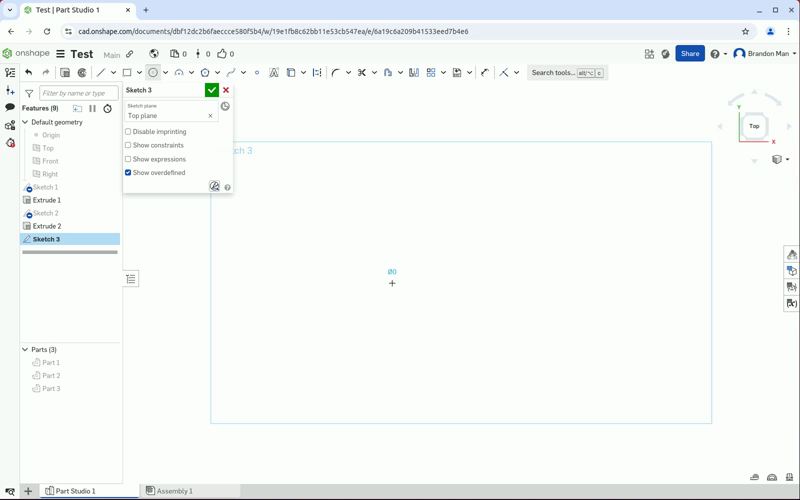
mouse_move(435, 282)
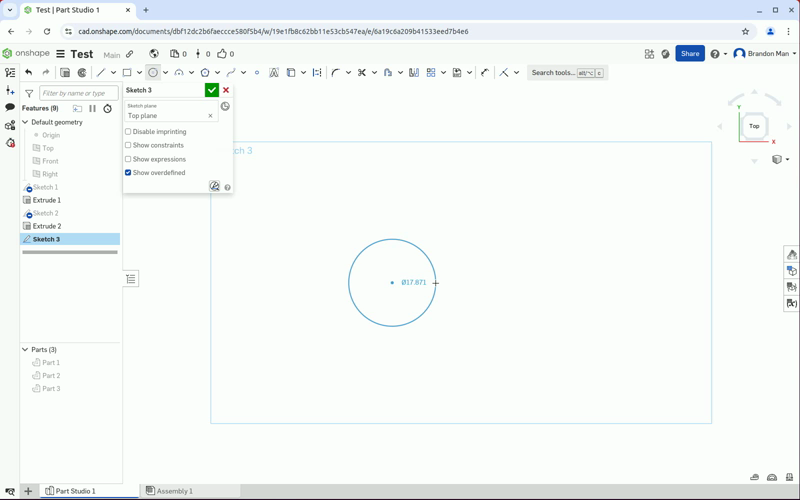
click(435, 282)
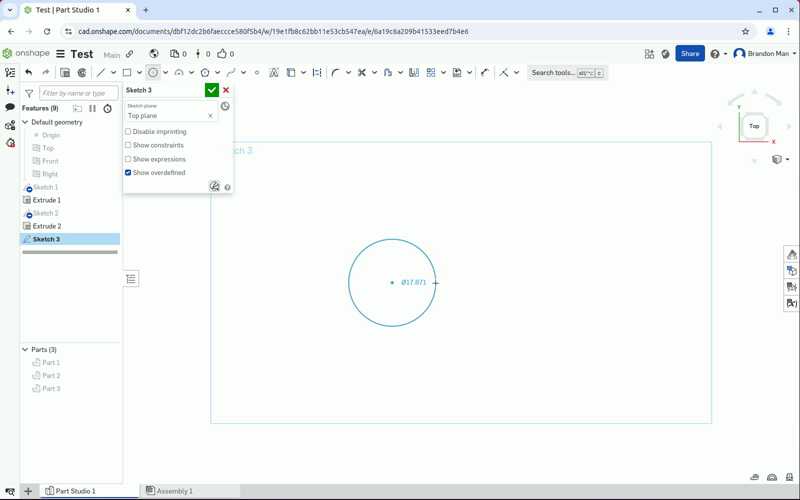
key(esc)
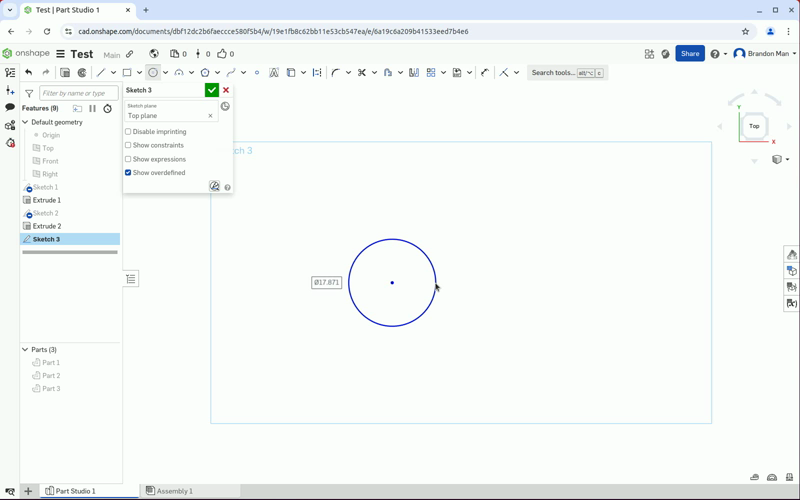
key(c)
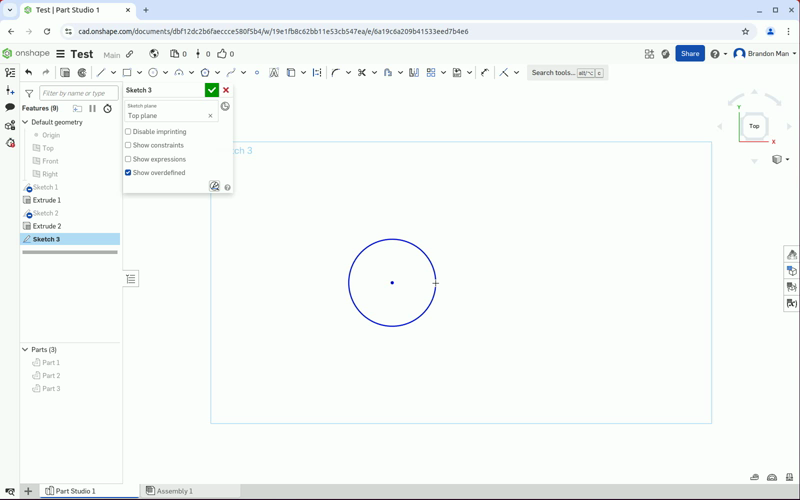
key_down(shift)
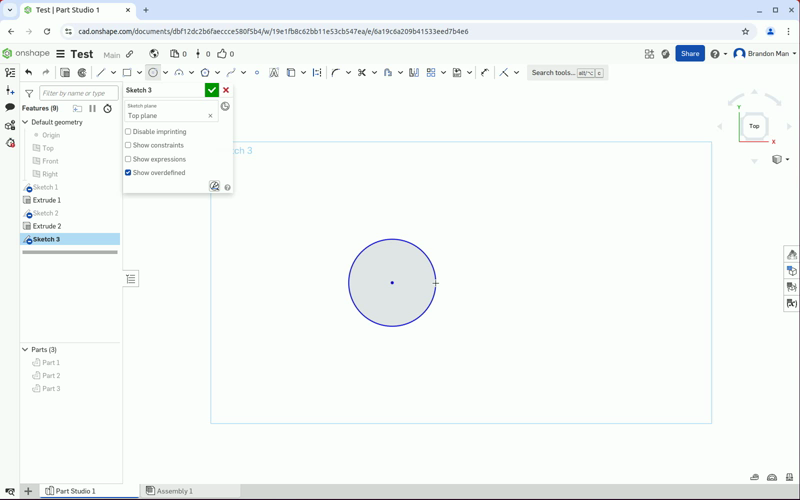
mouse_move(392, 282)
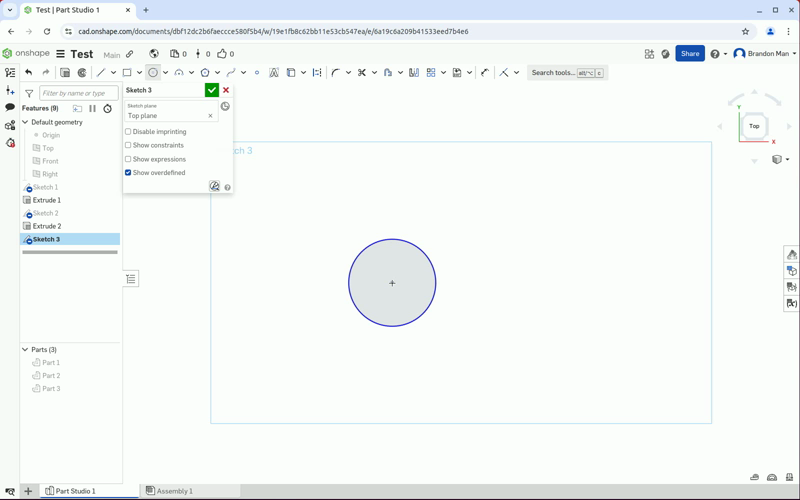
click(392, 282)
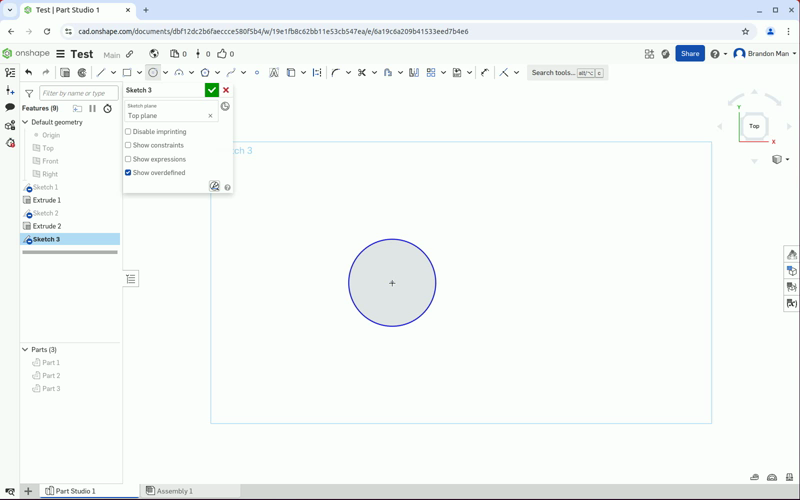
key_up(shift)
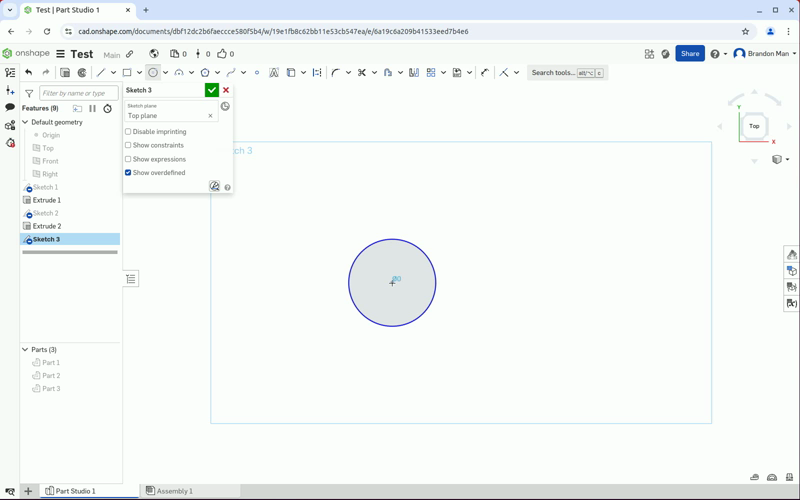
mouse_move(415, 282)
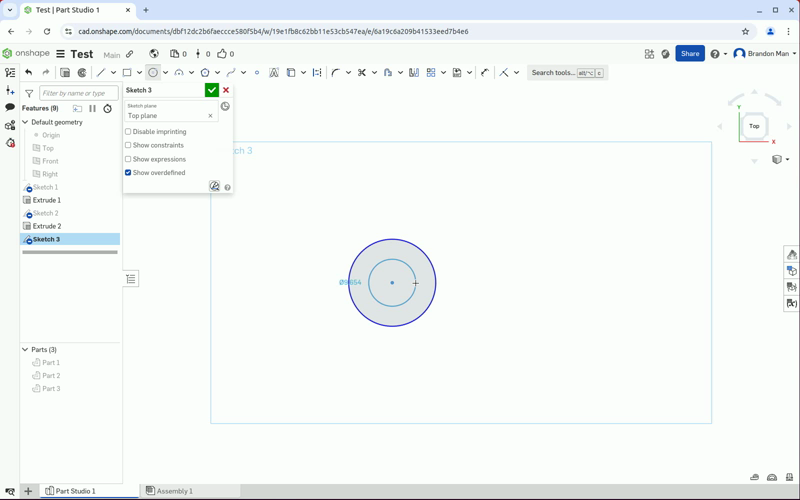
click(415, 282)
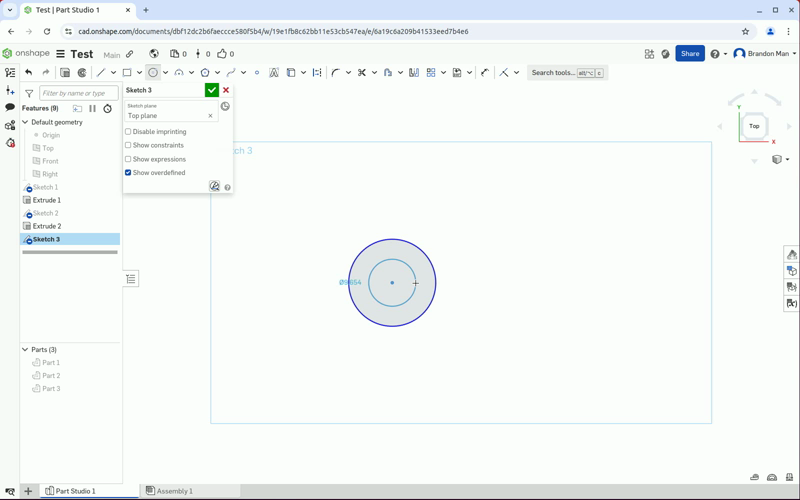
key(esc)
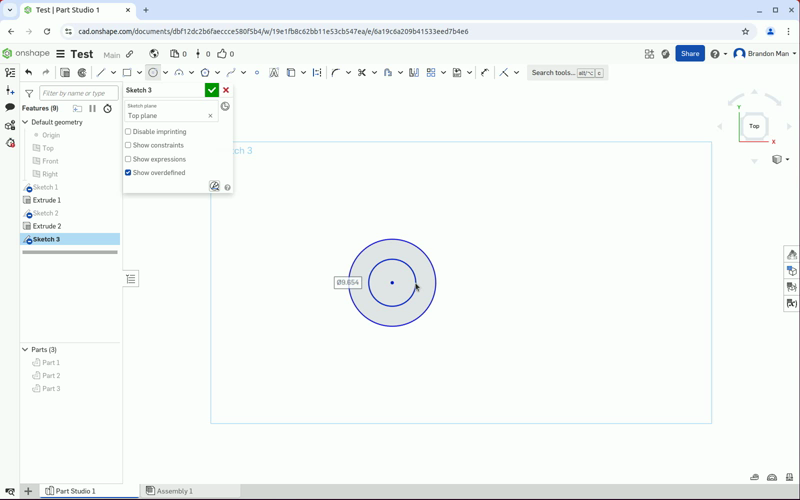
mouse_move(359, 259)
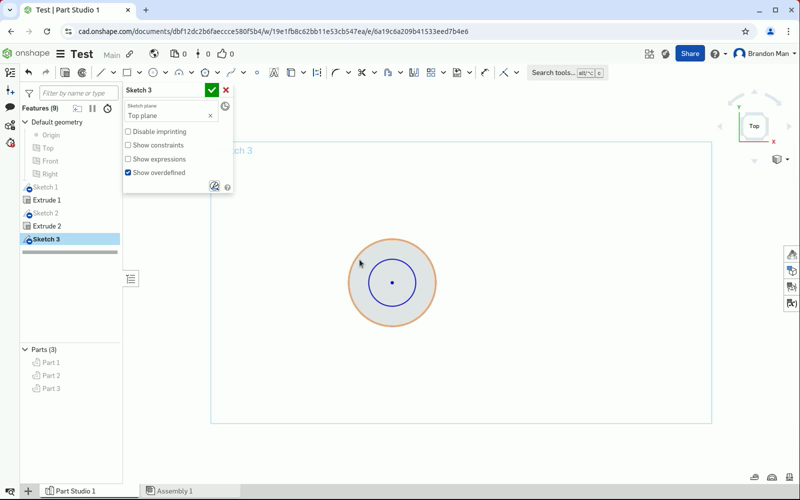
click(359, 259)
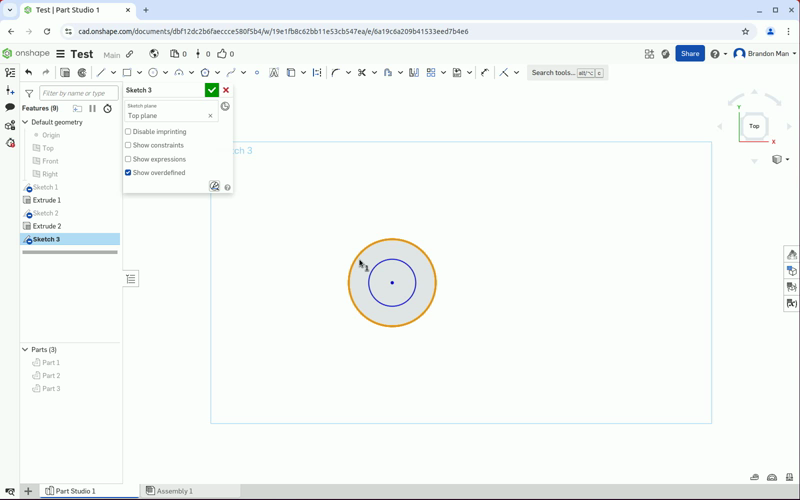
mouse_move(73, 352)
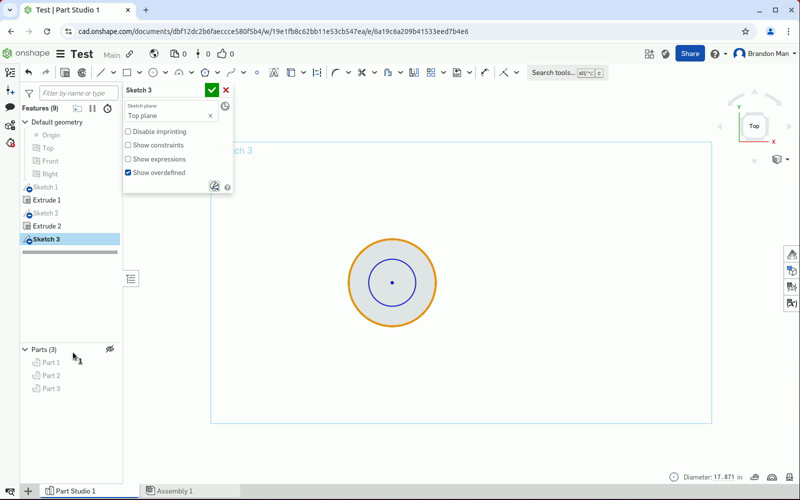
key(shift+y)
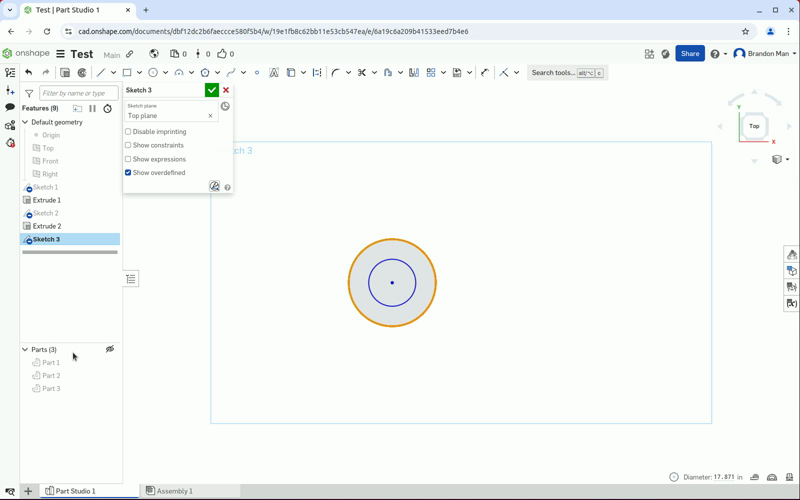
key(shift+e)
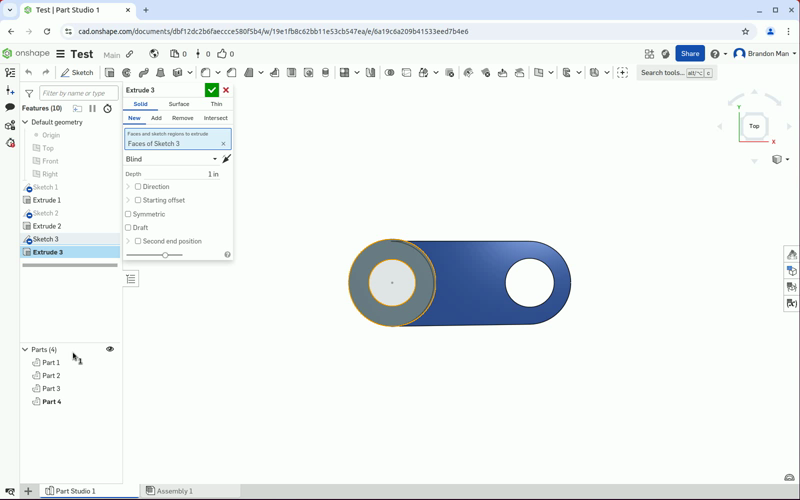
mouse_move(143, 106)
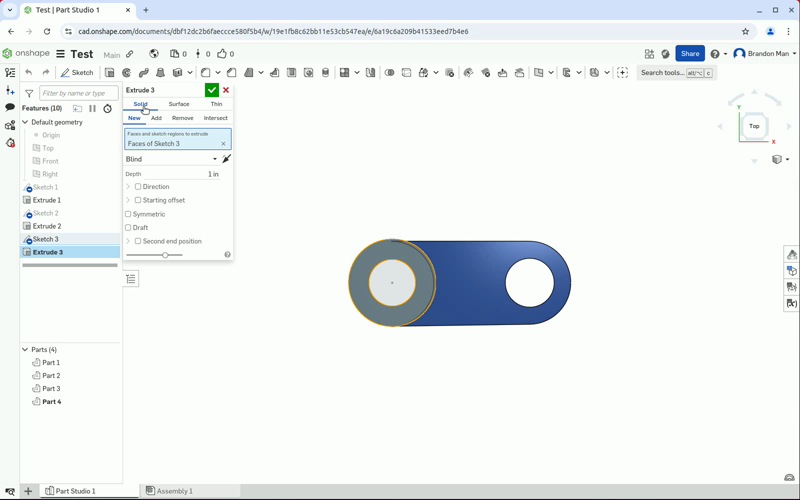
click(143, 106)
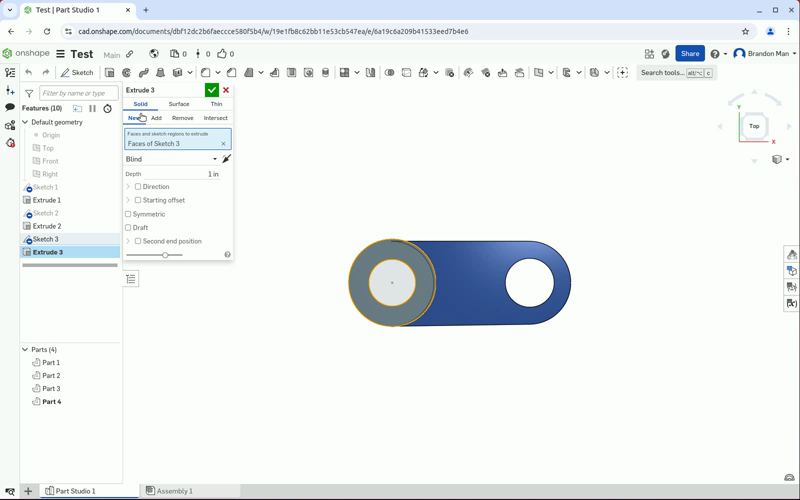
mouse_move(137, 120)
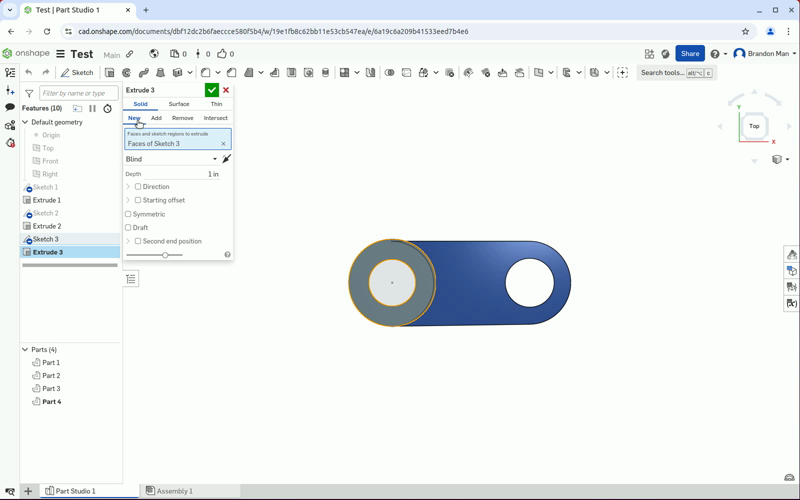
click(137, 120)
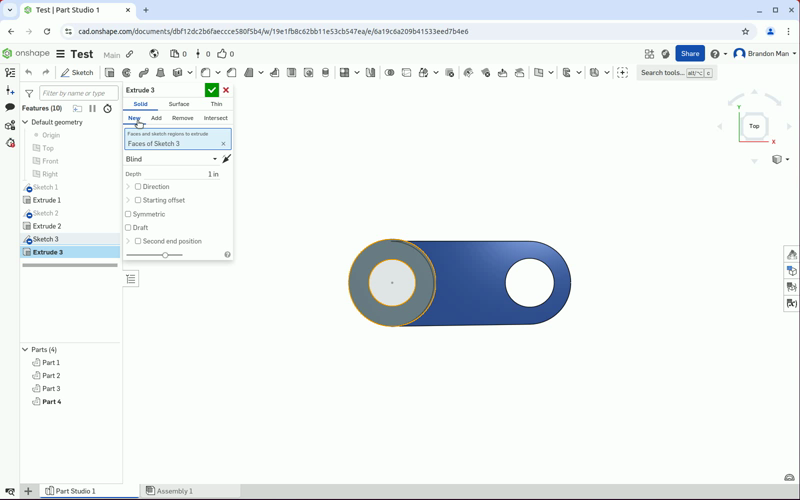
key(tab, 4)
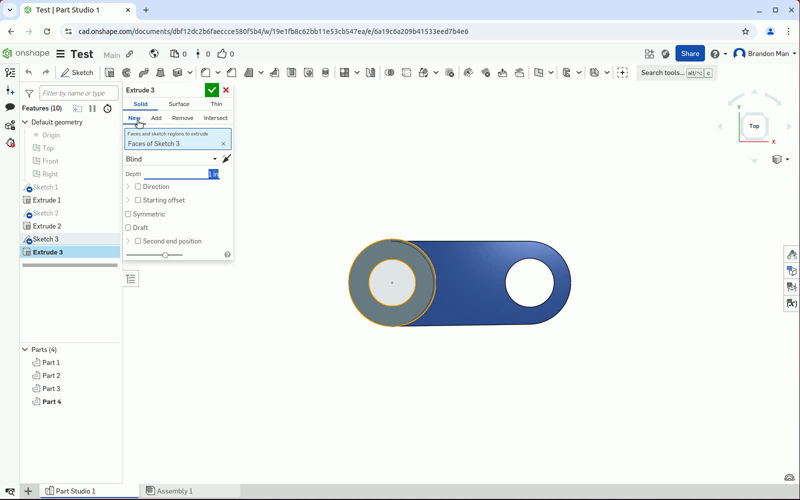
text(15.165)
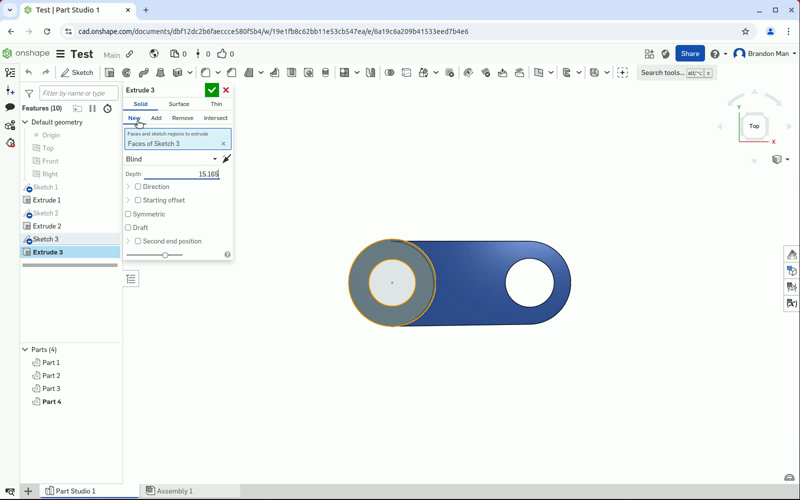
key(enter)
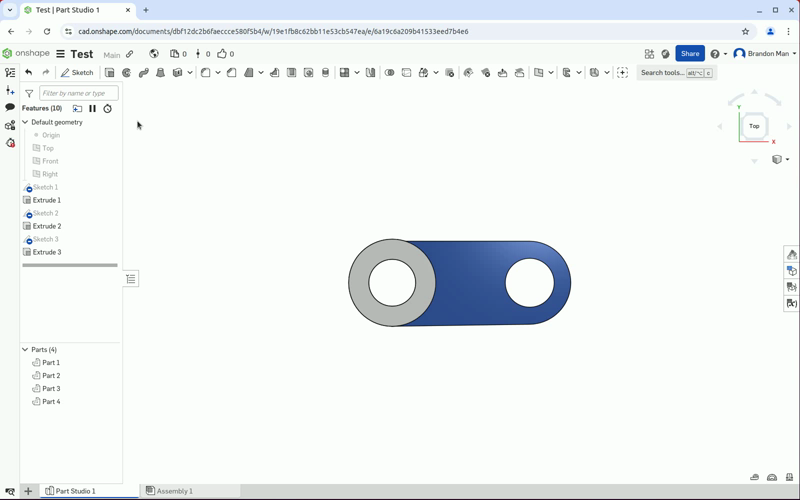
key(shift+h)
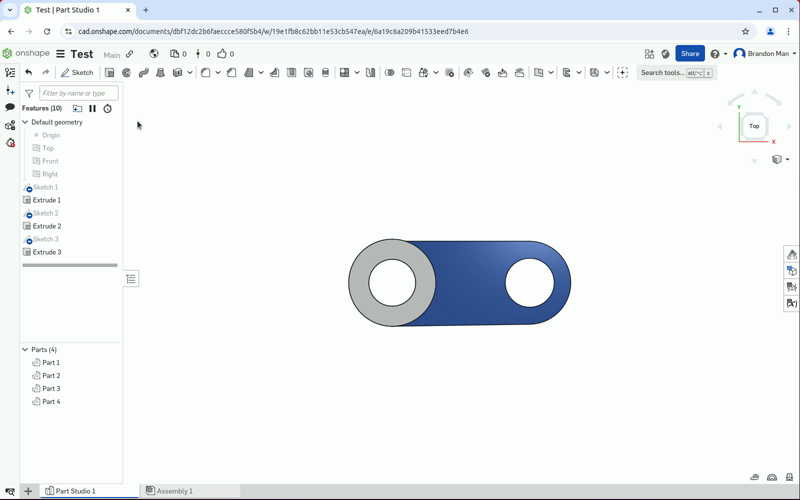
key(shift+h)
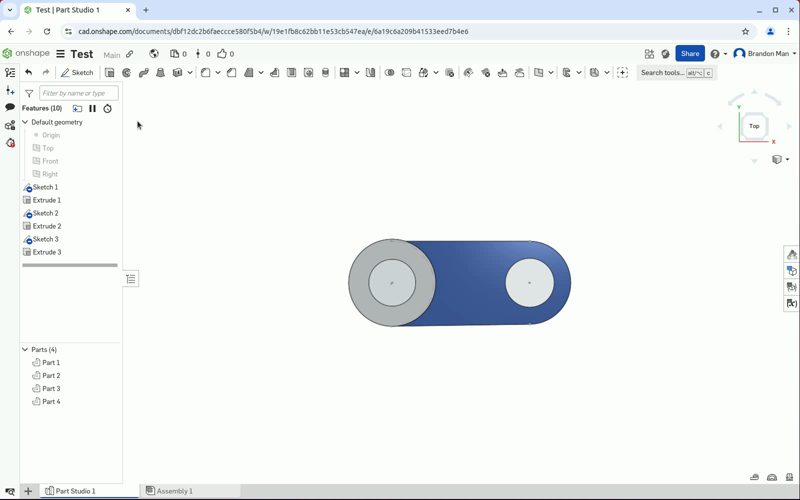
key(shift+7)
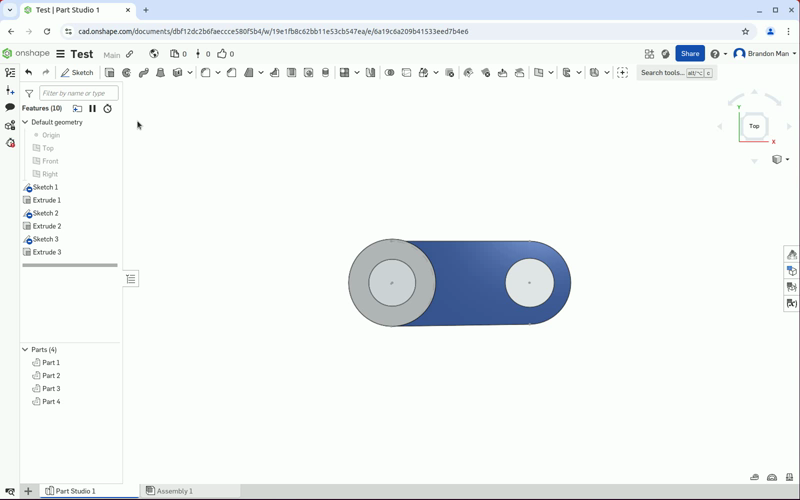
key(up, 3)
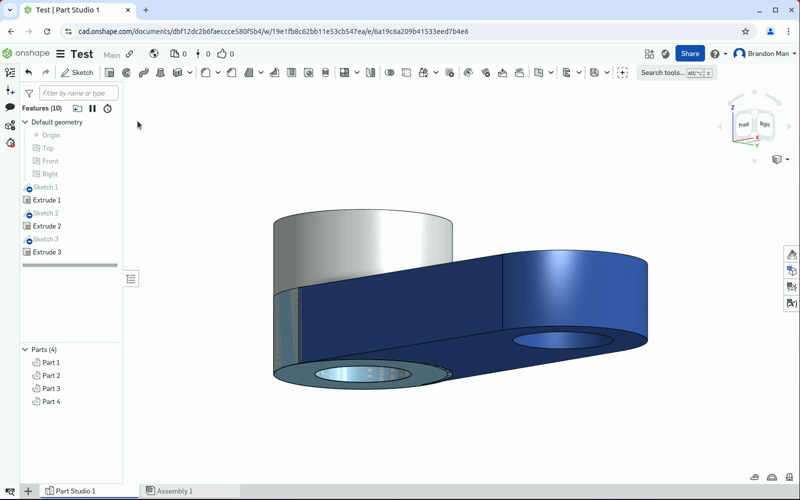
key(left, 3)
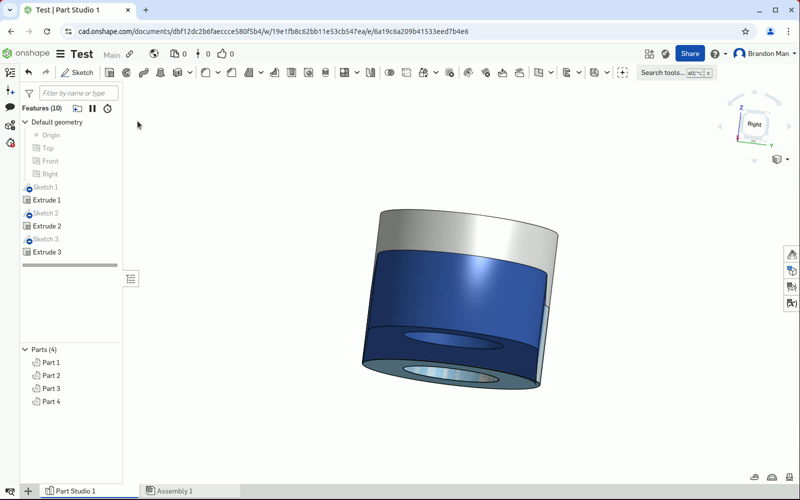
key(right, 3)
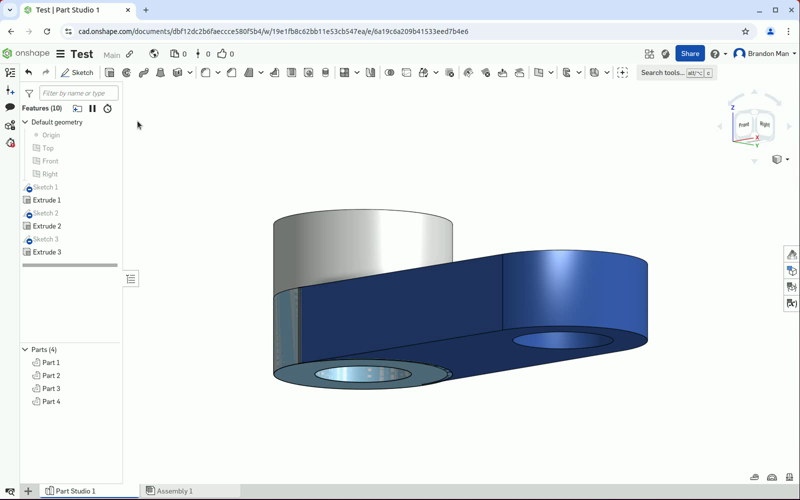
key(down, 3)
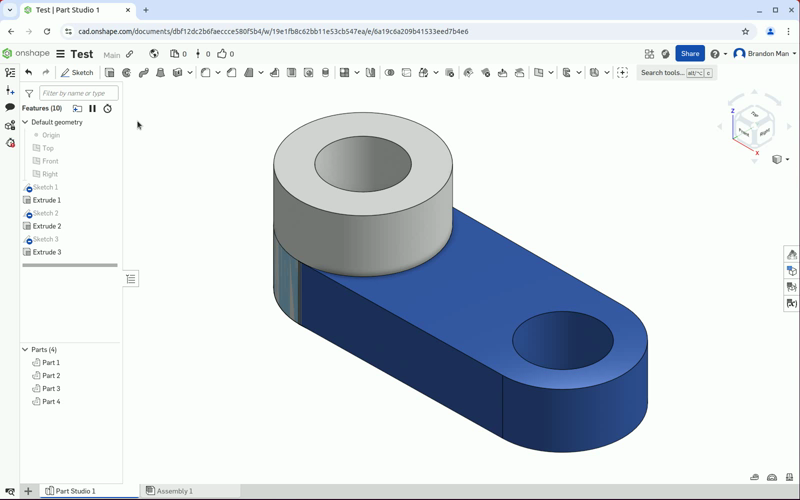
mouse_move(73, 189)
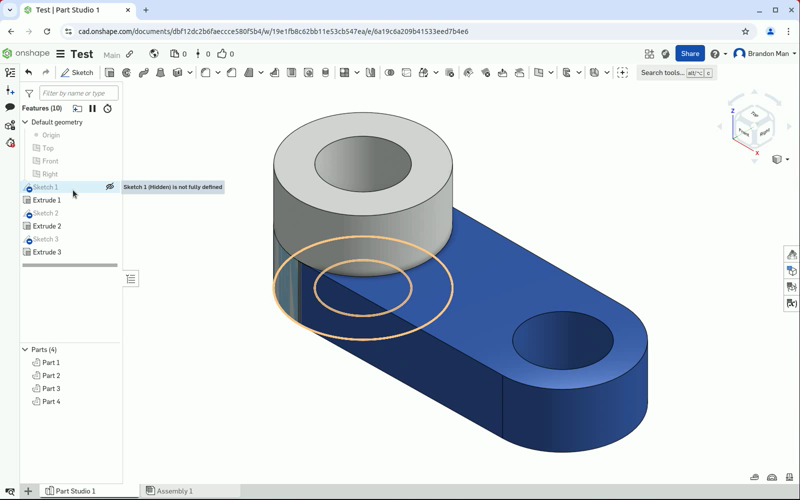
click(73, 189)